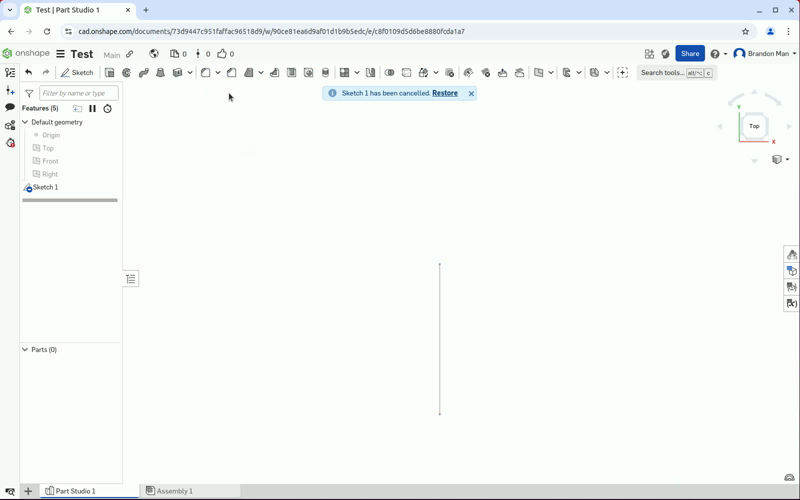
key(shift+h)
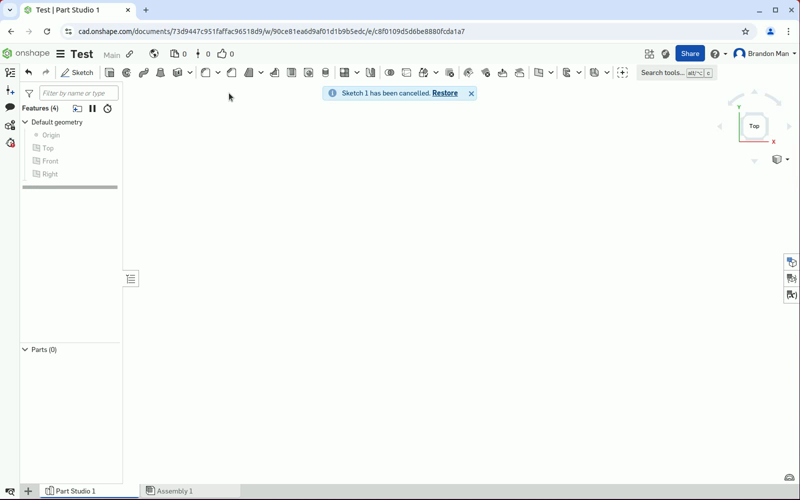
mouse_move(73, 352)
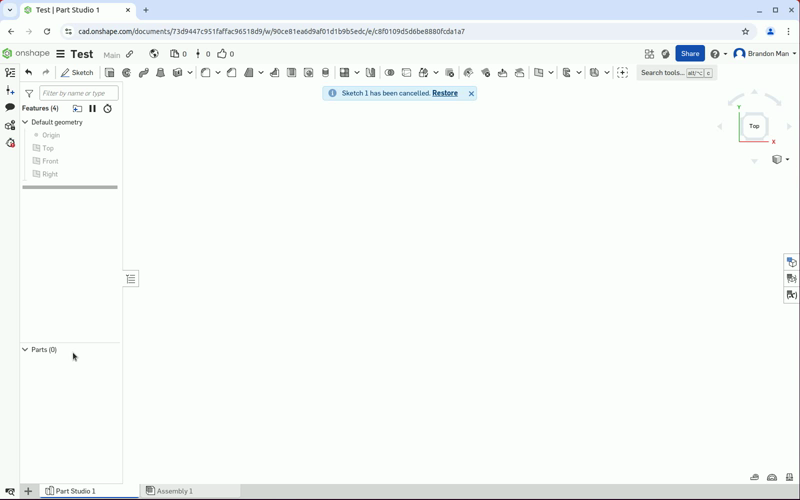
key(y)
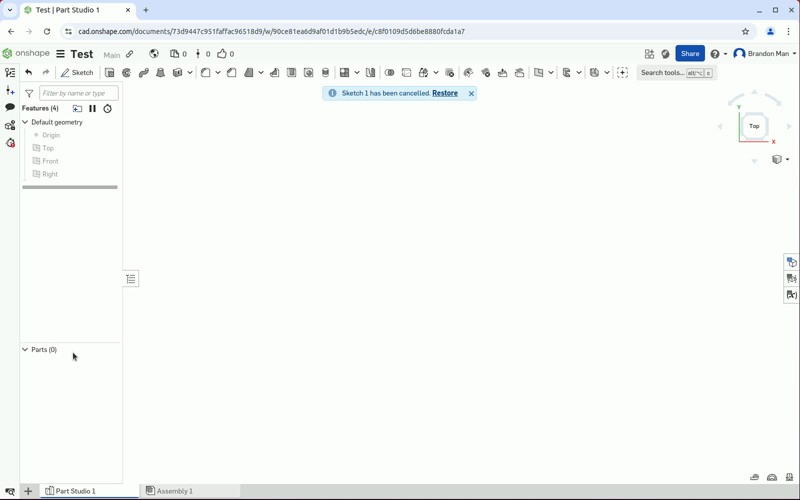
key(shift+p)
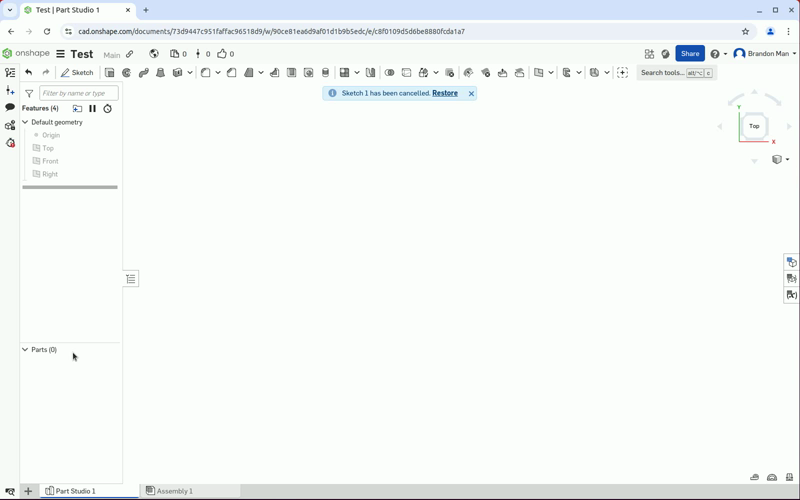
key(space)
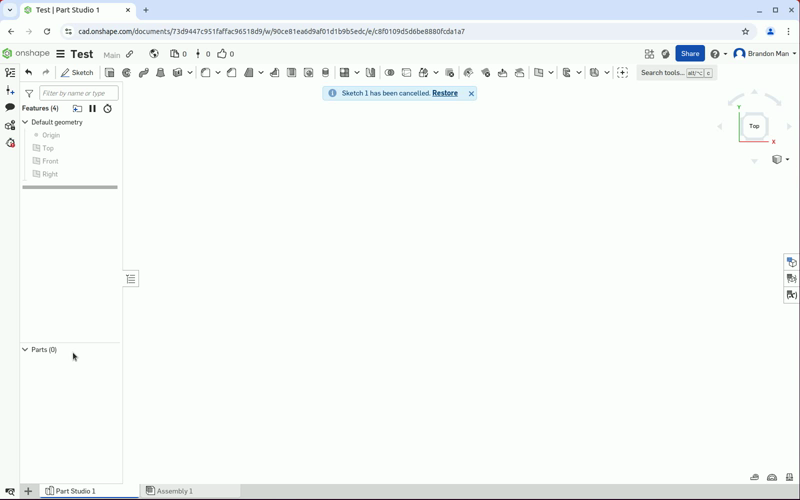
key_down(shift)
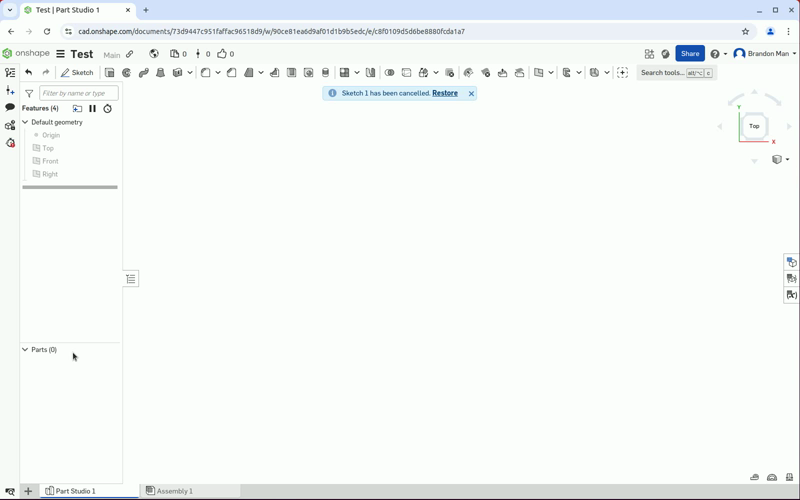
key(up)
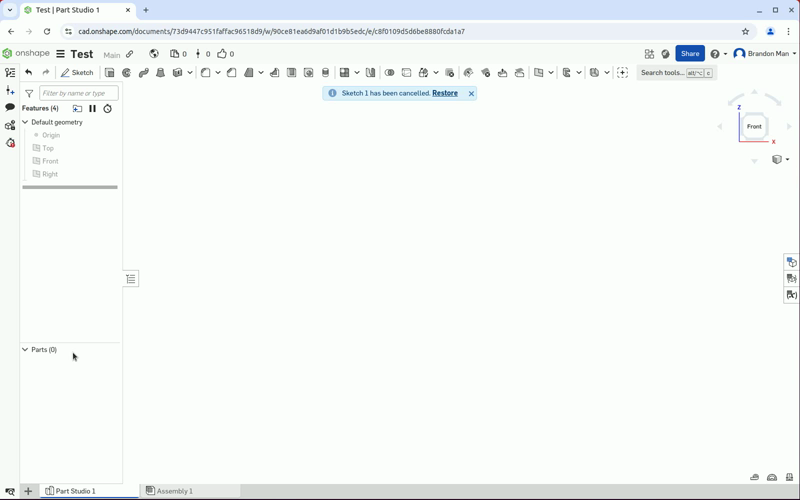
key_up(shift)
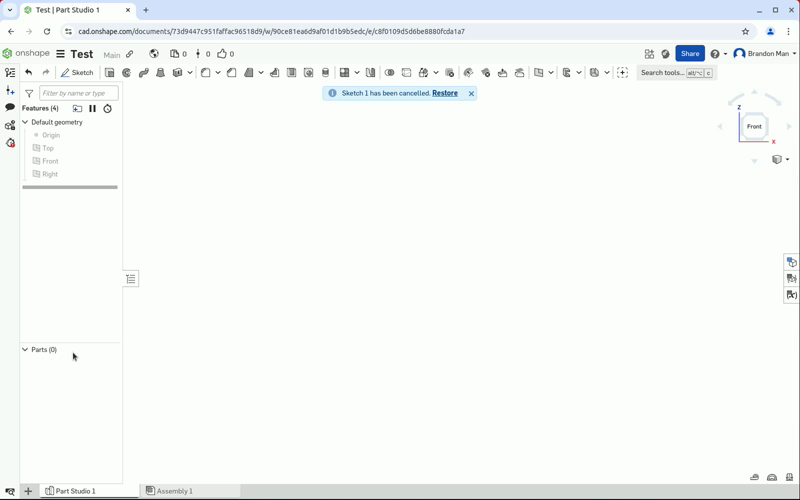
mouse_move(73, 352)
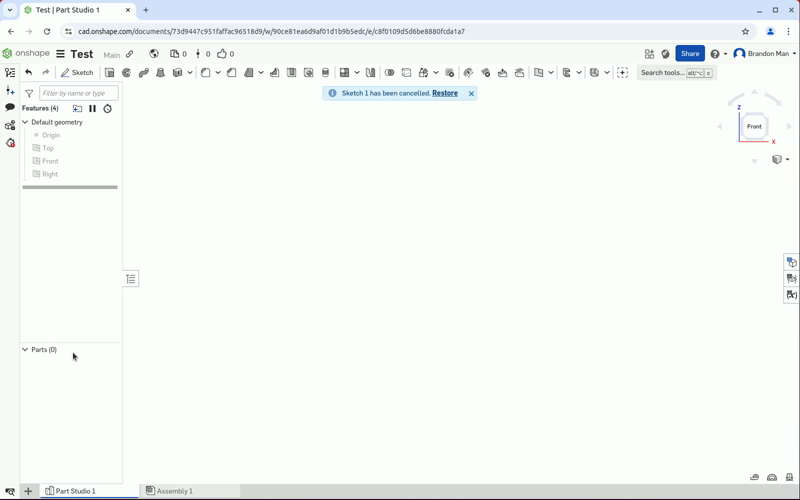
key(shift+y)
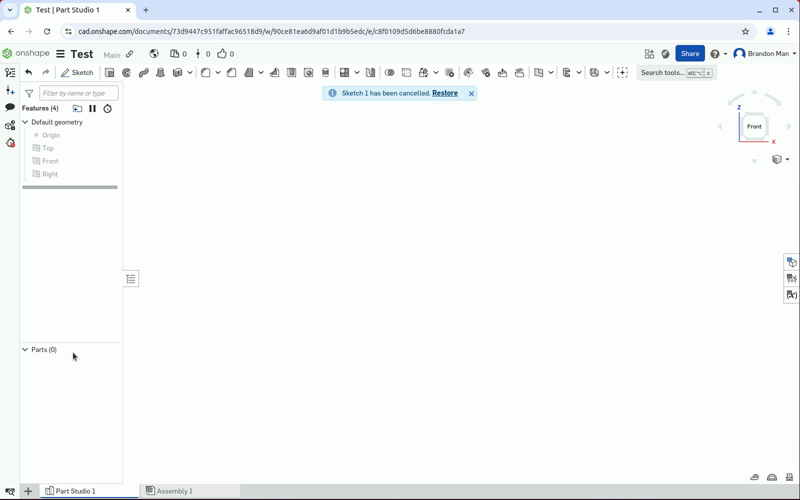
key(shift+s)
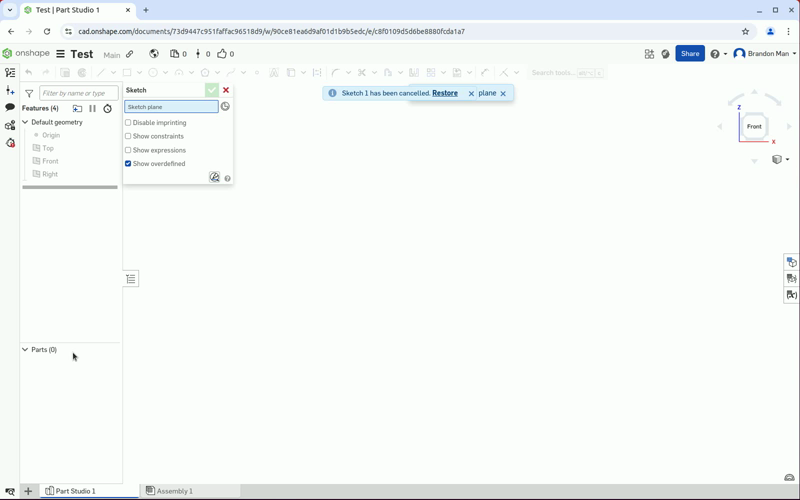
mouse_move(73, 163)
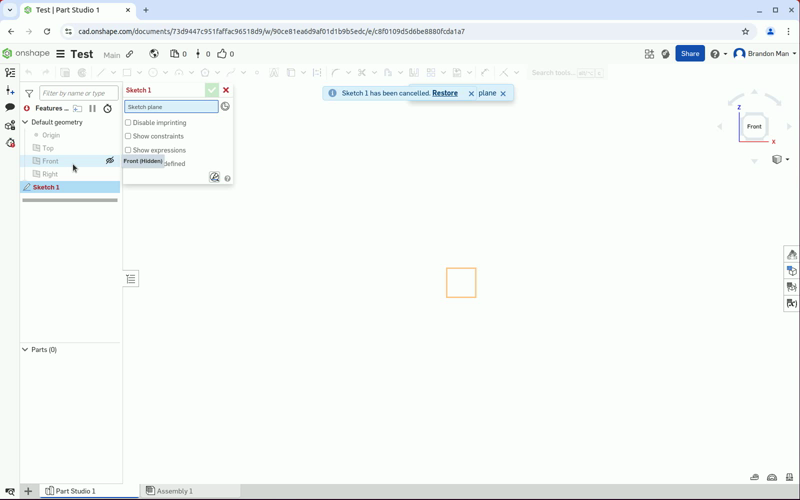
click(73, 163)
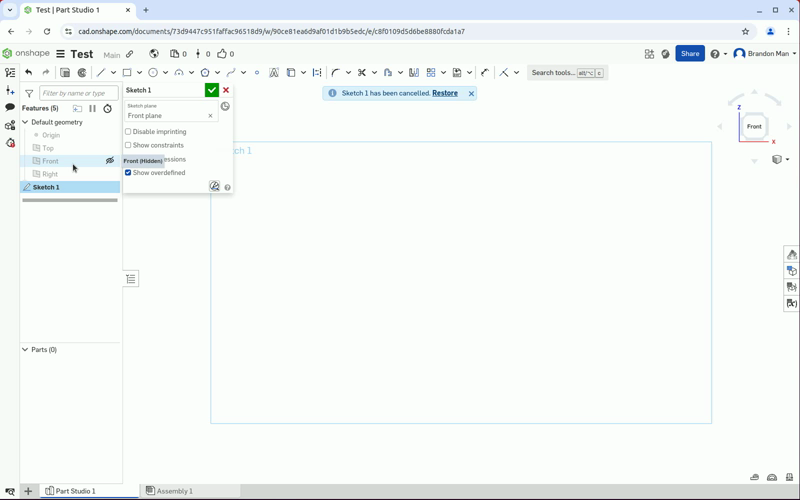
mouse_move(73, 352)
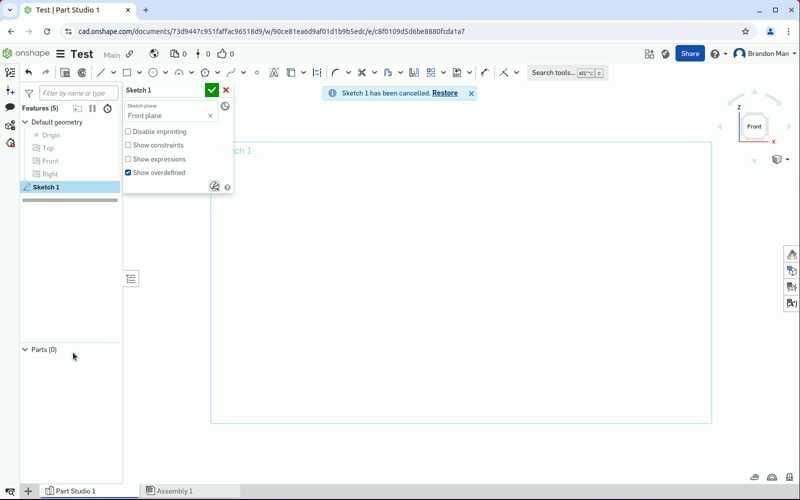
key(y)
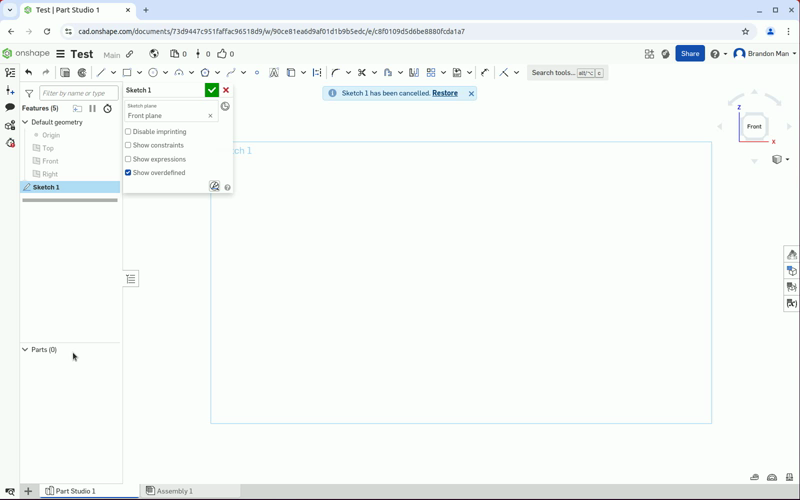
key(l)
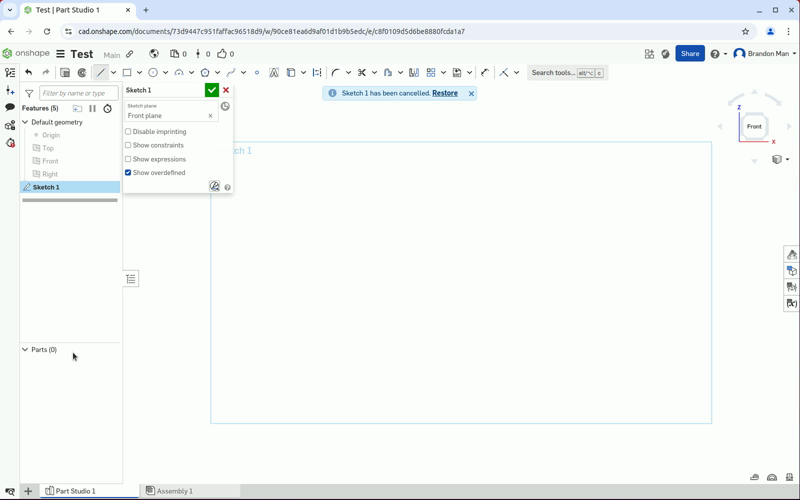
key_down(shift)
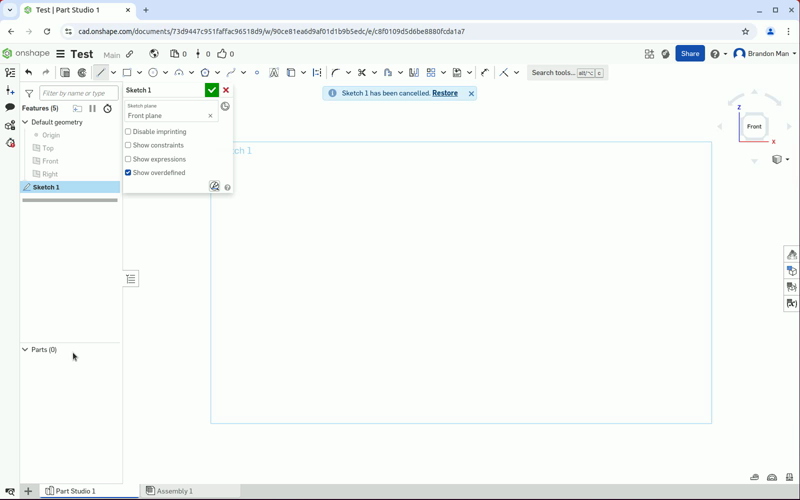
mouse_move(460, 282)
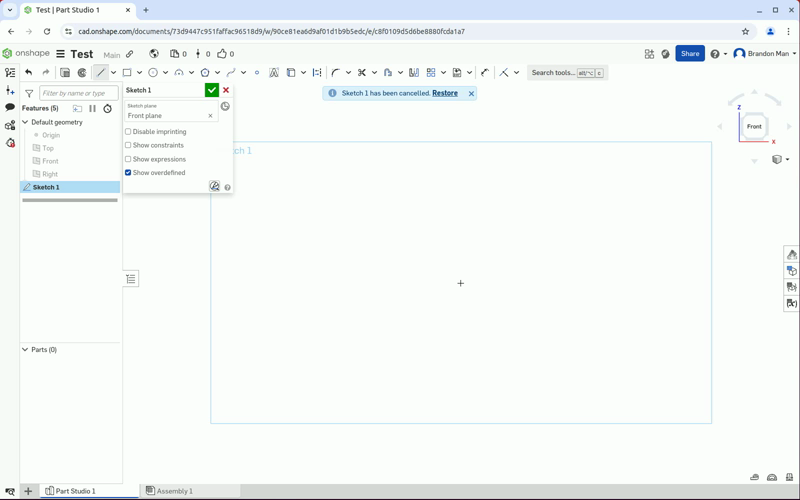
click(460, 282)
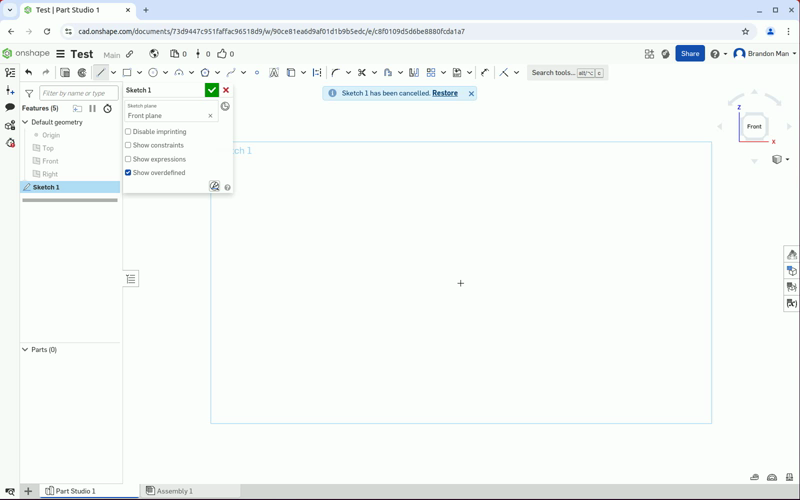
key_up(shift)
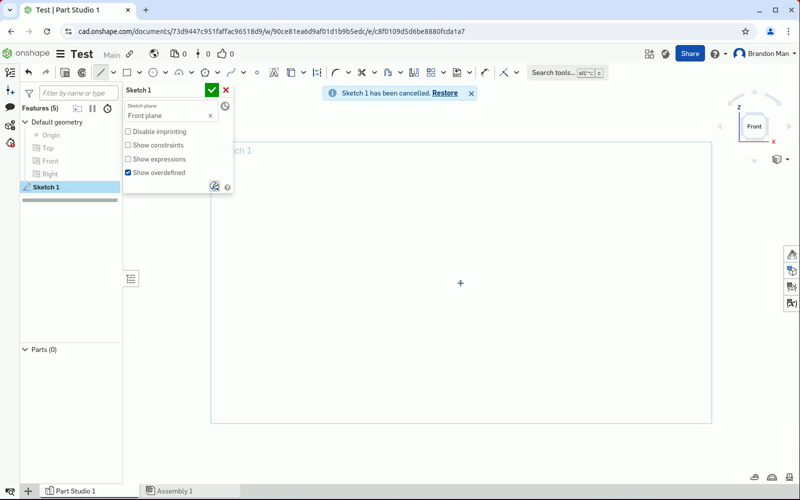
key_down(shift)
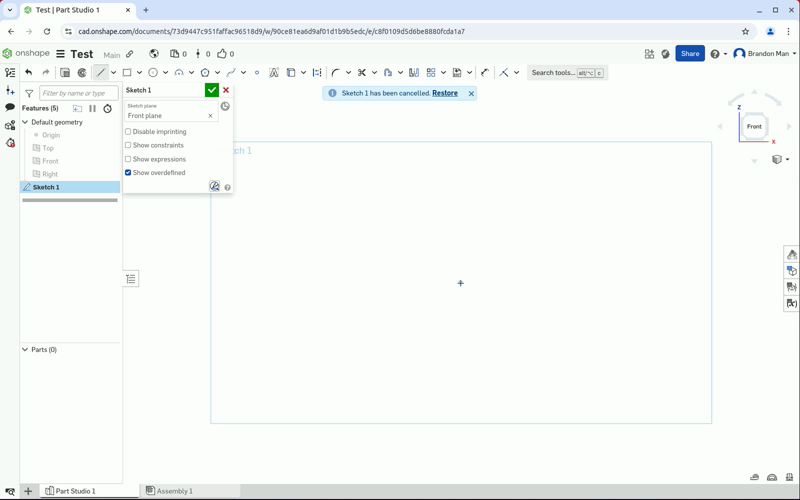
mouse_move(573, 282)
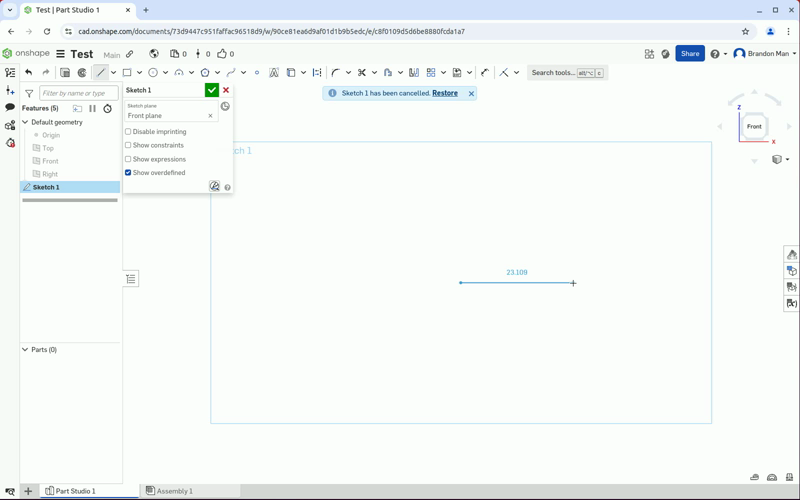
click(573, 282)
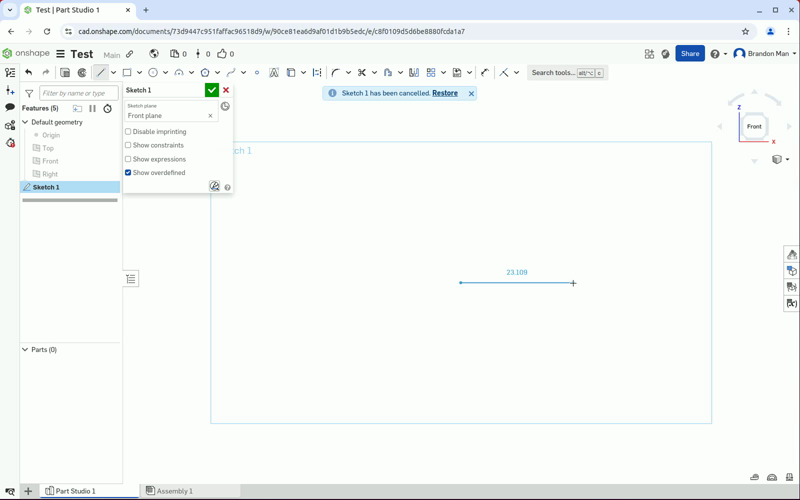
key_up(shift)
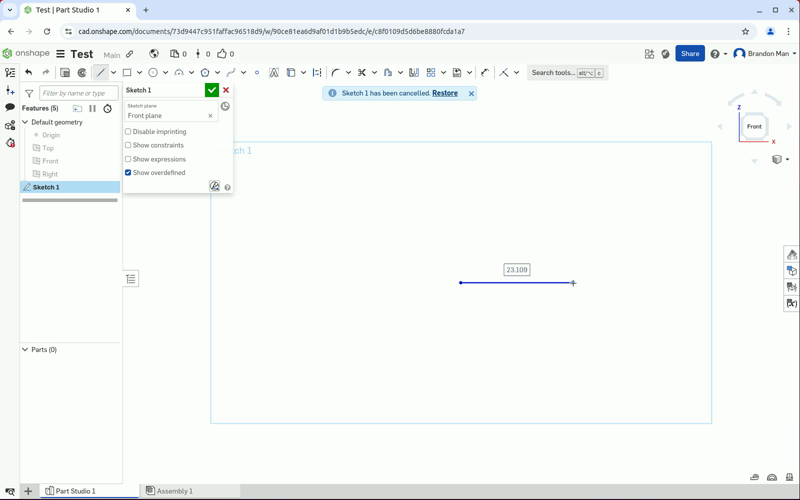
key_down(shift)
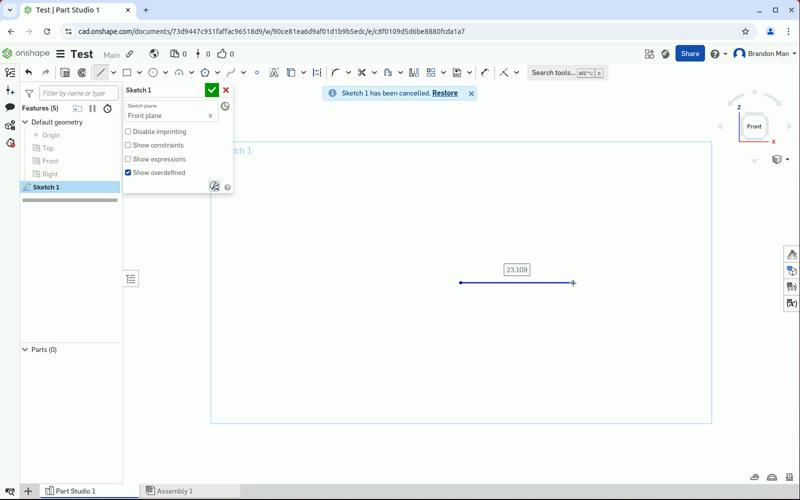
mouse_move(589, 282)
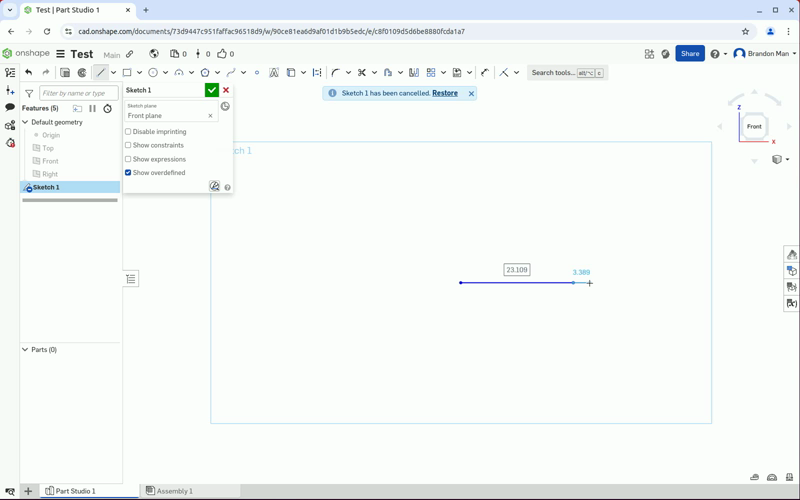
mouse_move(573, 264)
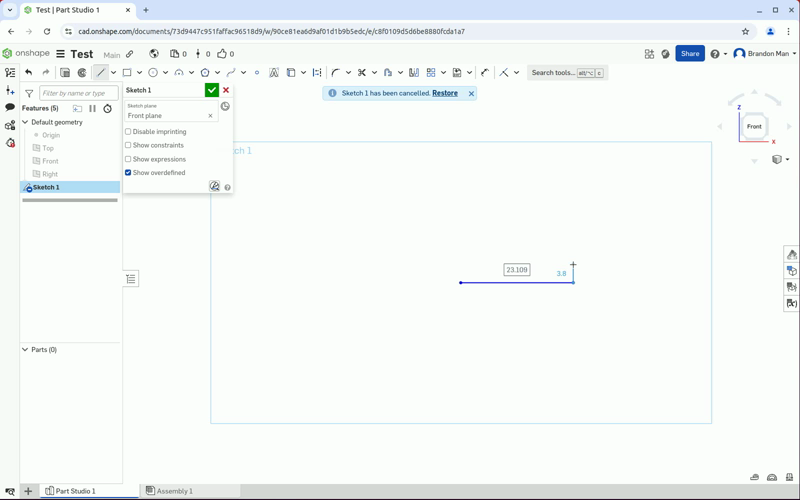
click(573, 264)
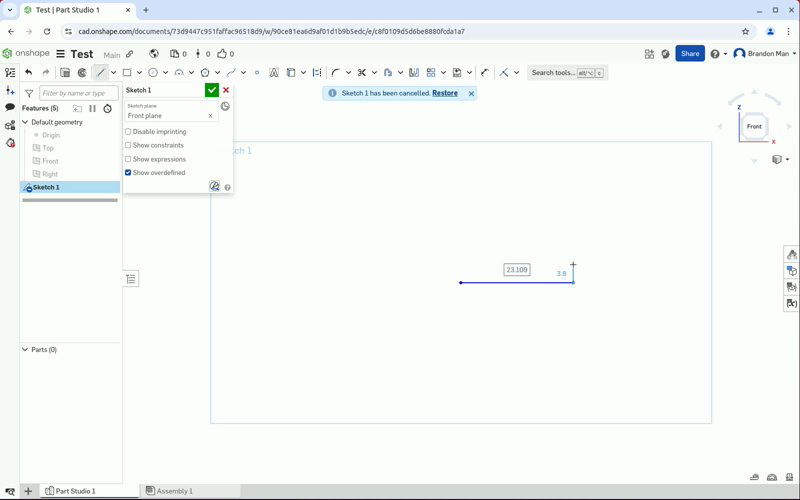
key_up(shift)
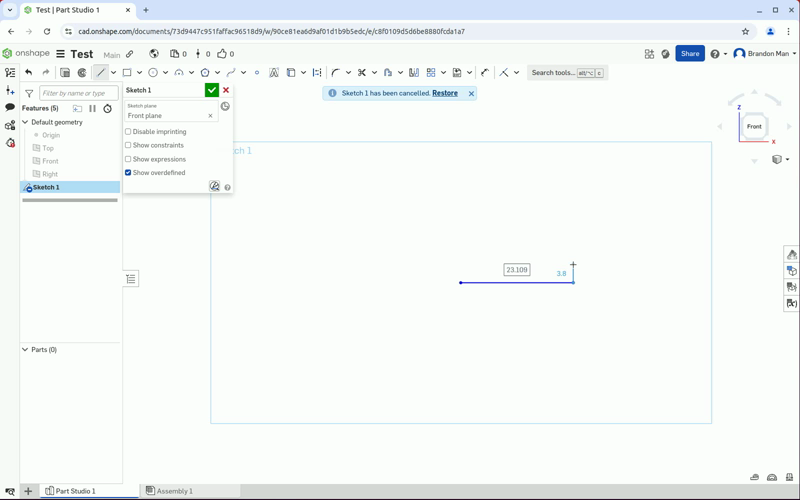
key_down(shift)
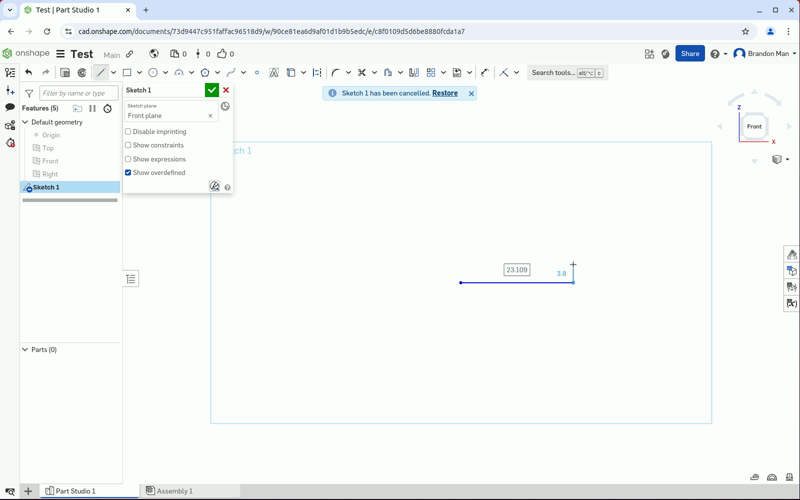
mouse_move(498, 264)
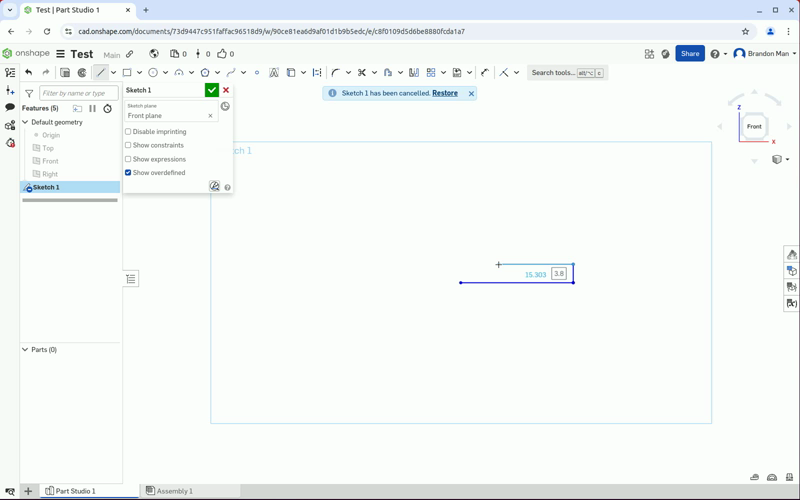
click(498, 264)
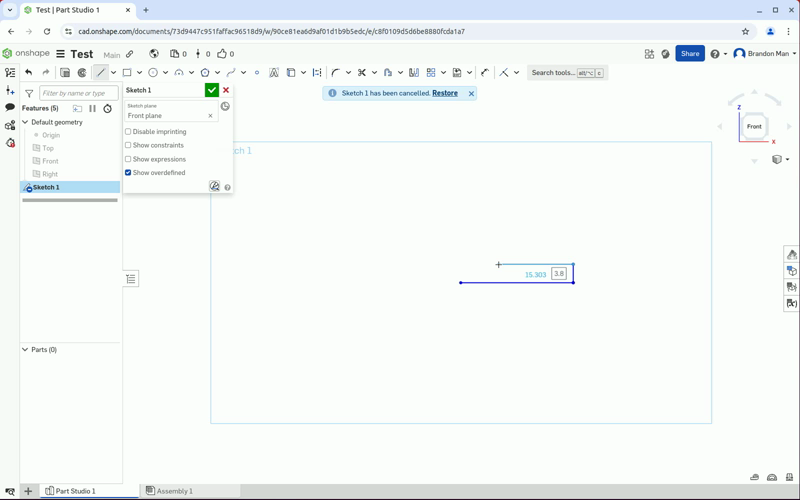
key_up(shift)
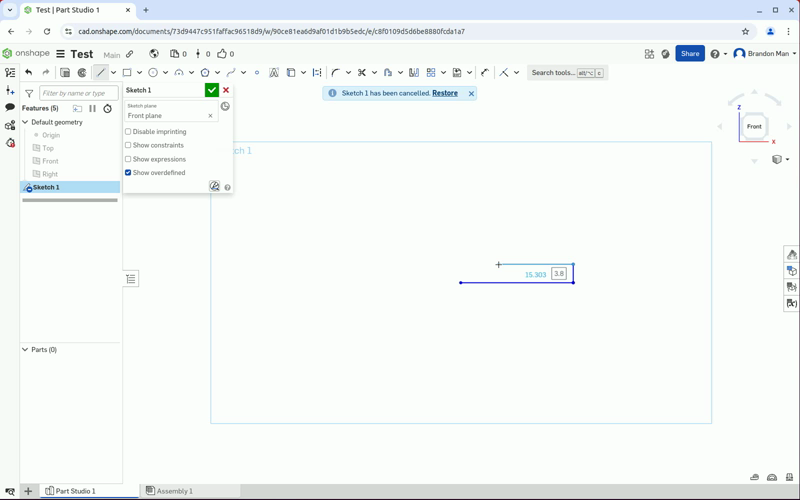
key_down(shift)
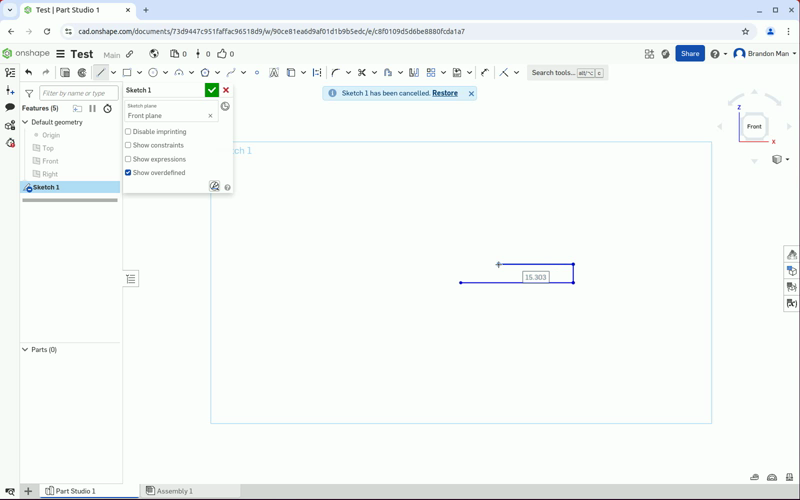
mouse_move(528, 264)
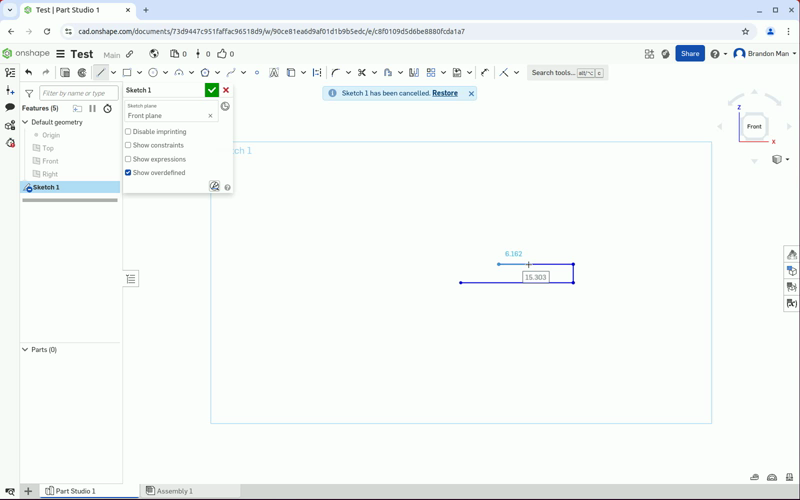
mouse_move(498, 208)
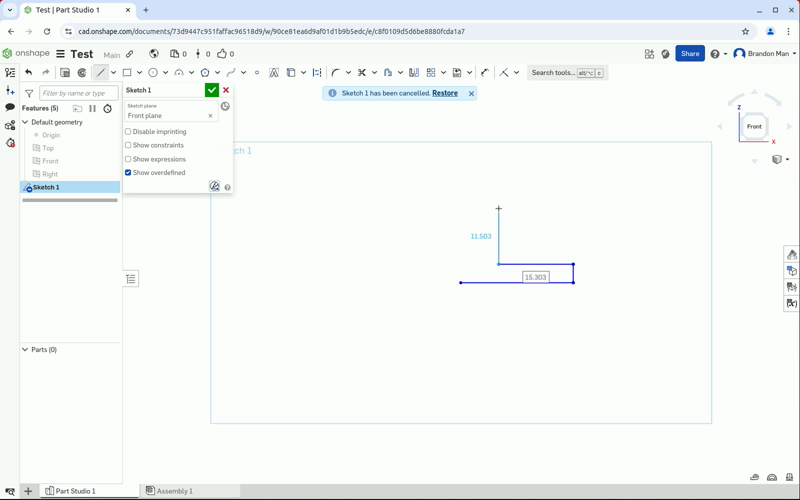
click(498, 208)
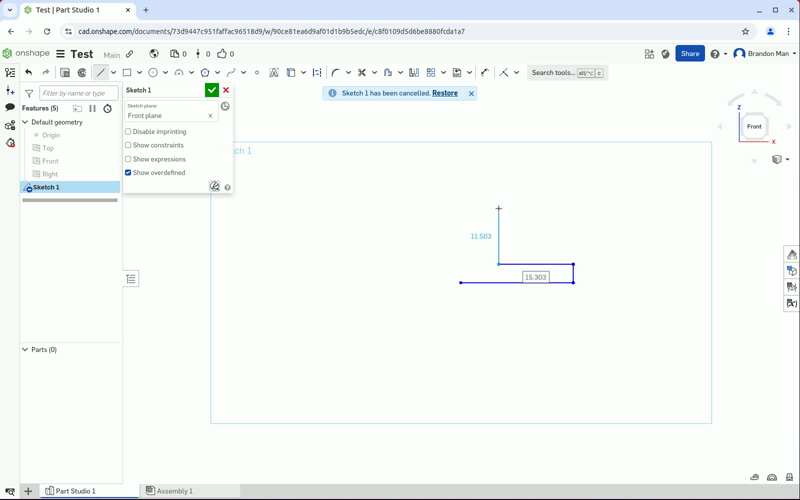
key_up(shift)
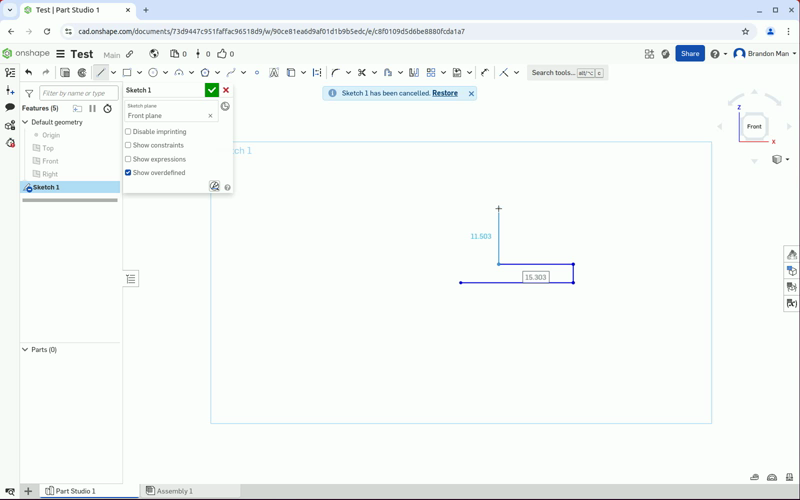
key_down(shift)
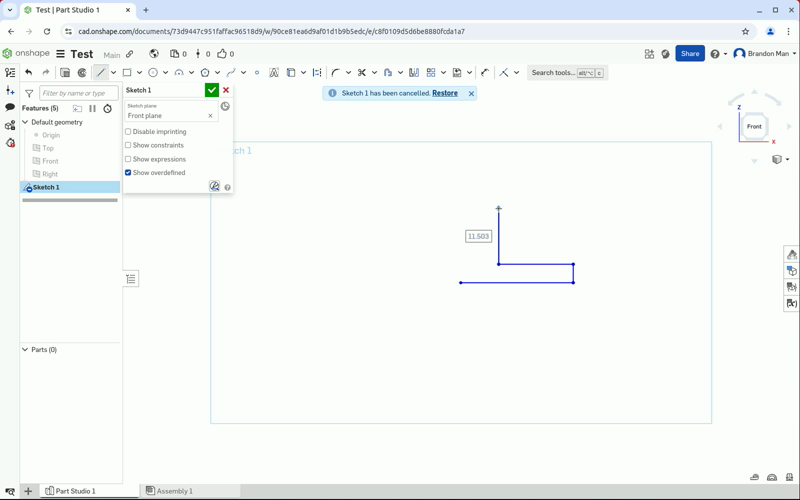
mouse_move(528, 208)
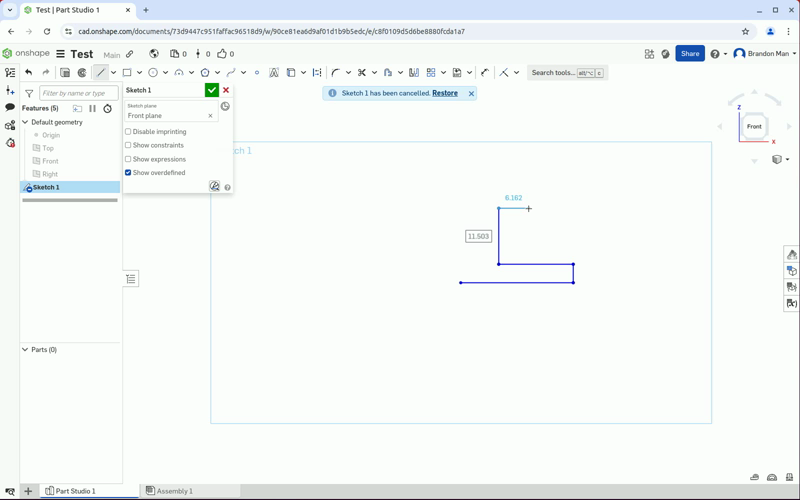
mouse_move(460, 208)
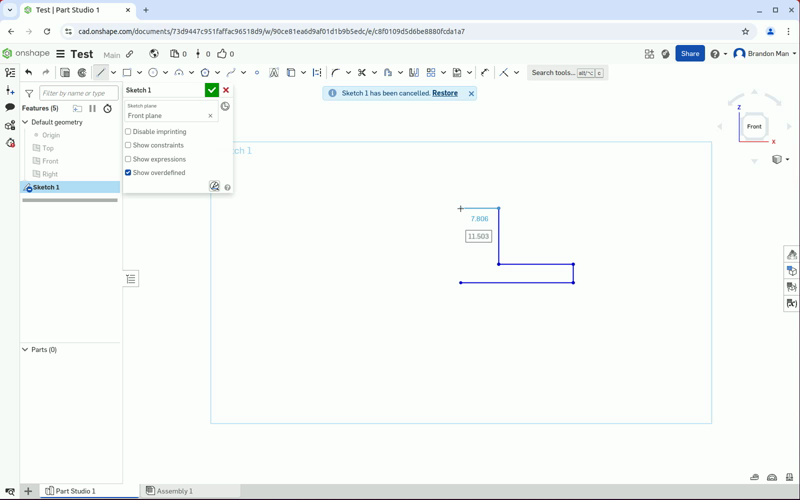
click(460, 208)
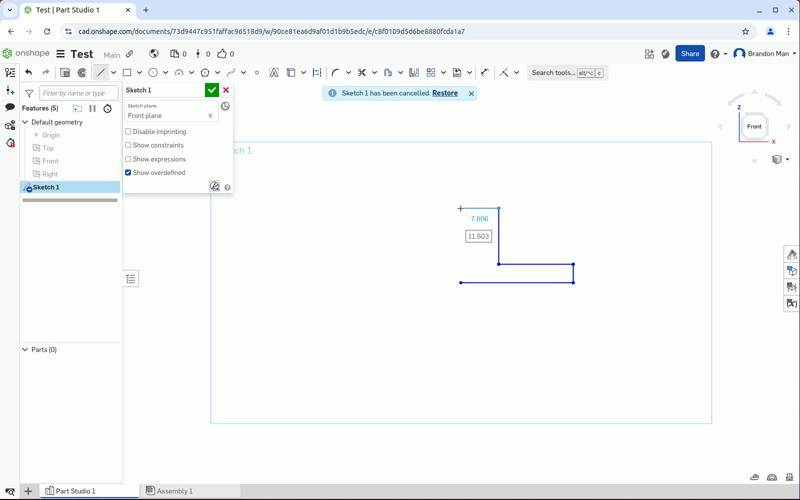
key_up(shift)
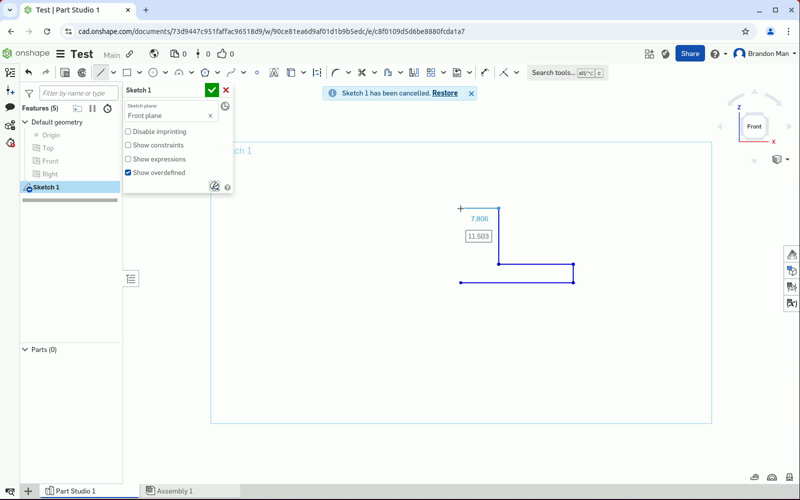
key_down(shift)
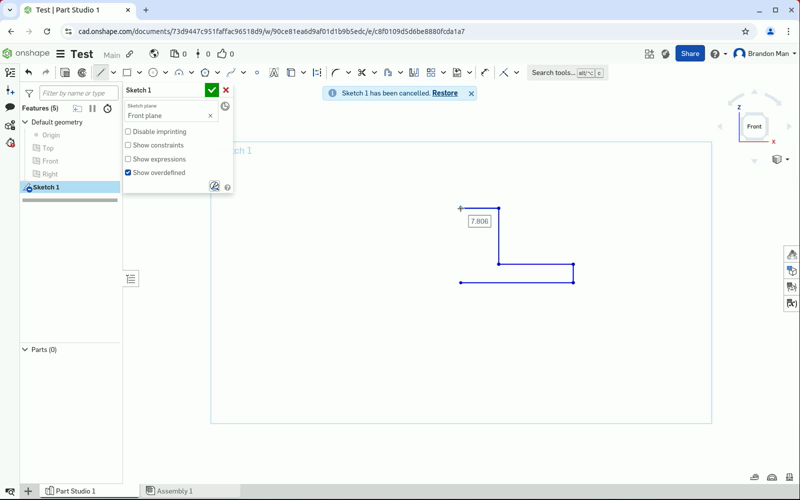
mouse_move(460, 282)
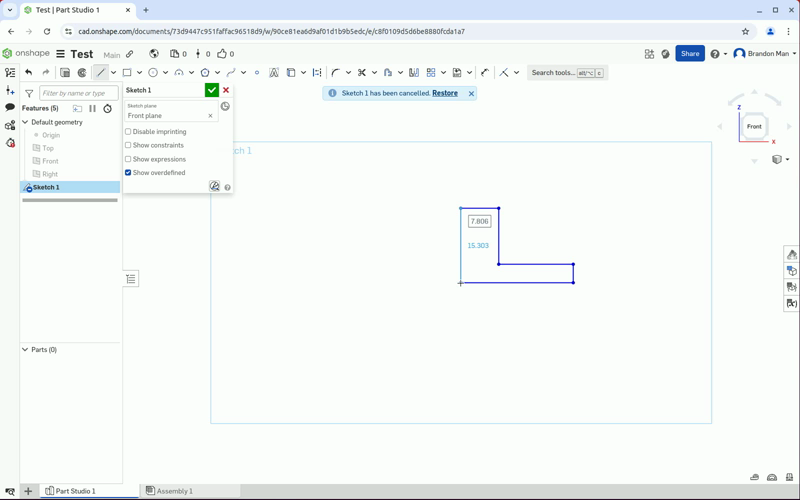
key_up(shift)
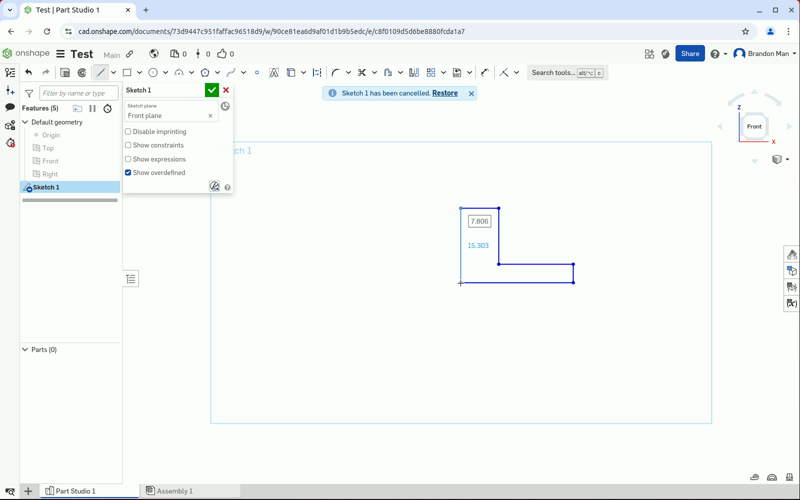
click(460, 282)
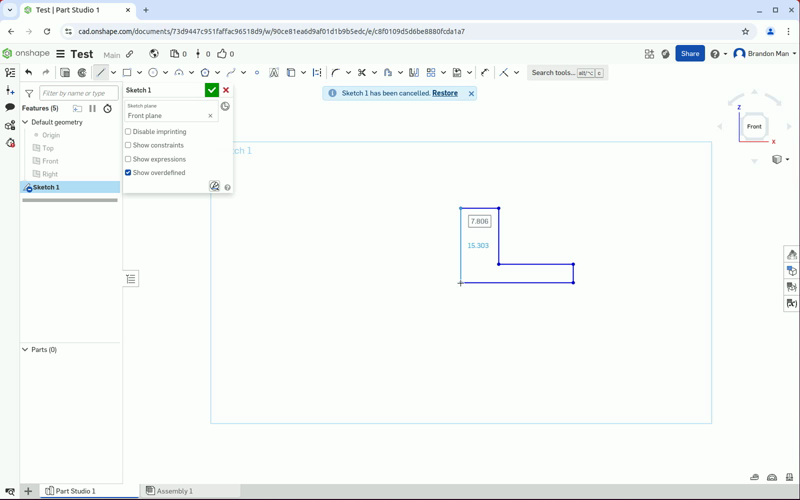
key(esc)
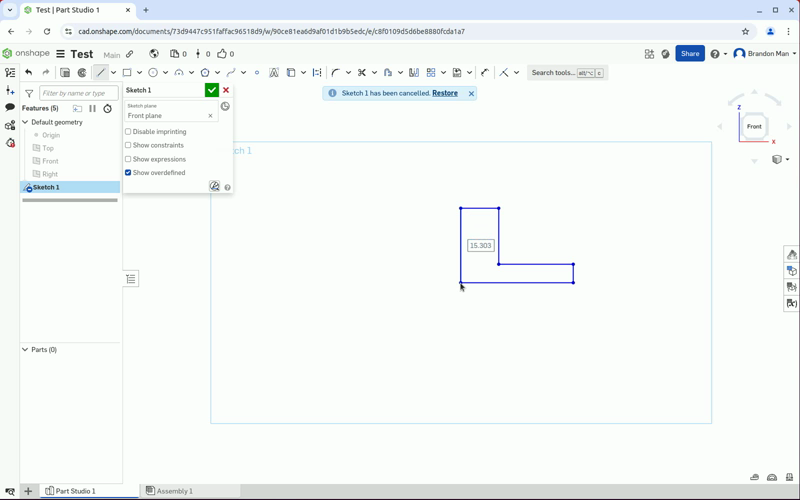
mouse_move(493, 270)
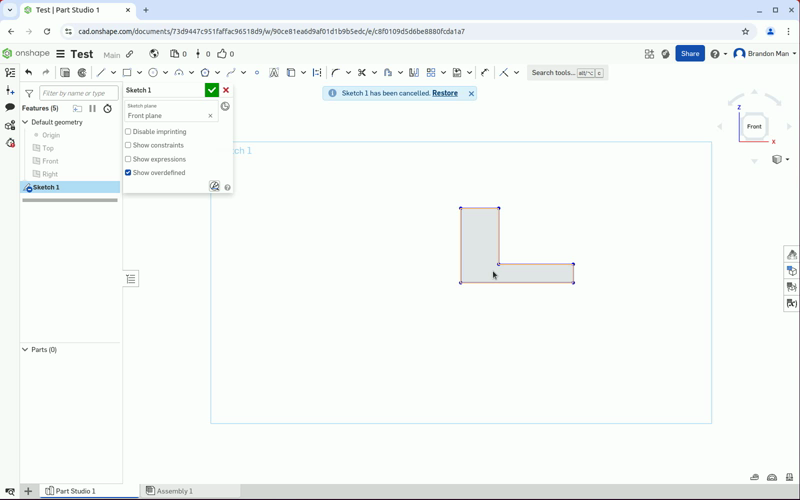
click(493, 270)
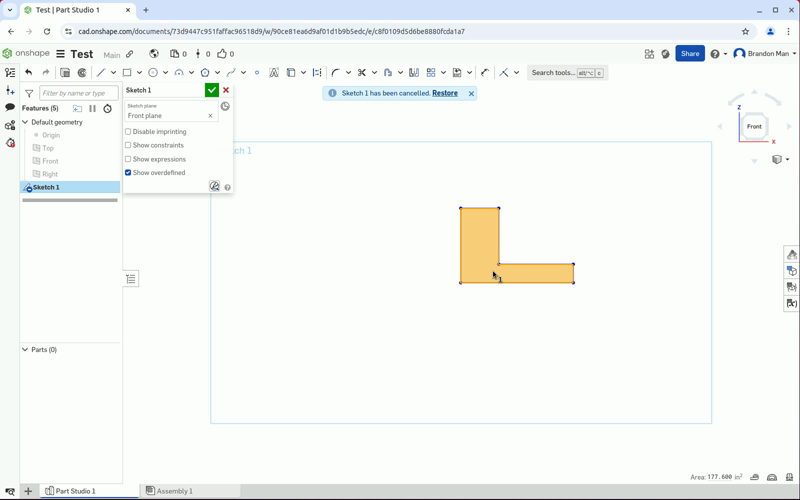
mouse_move(73, 352)
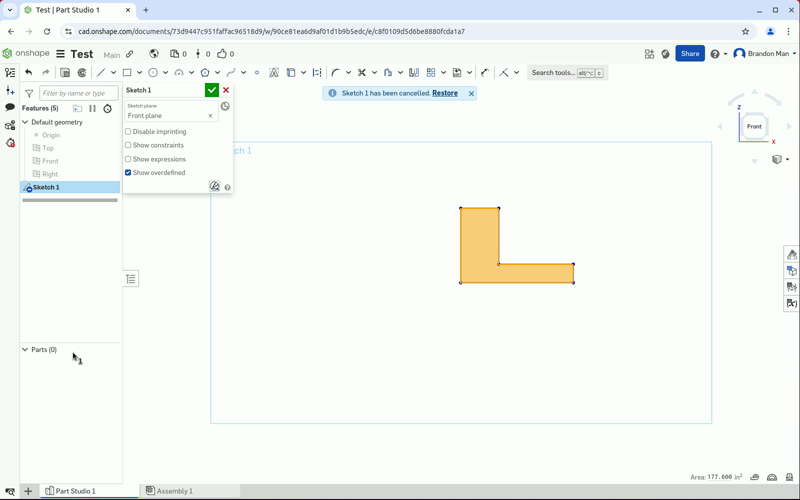
key(shift+y)
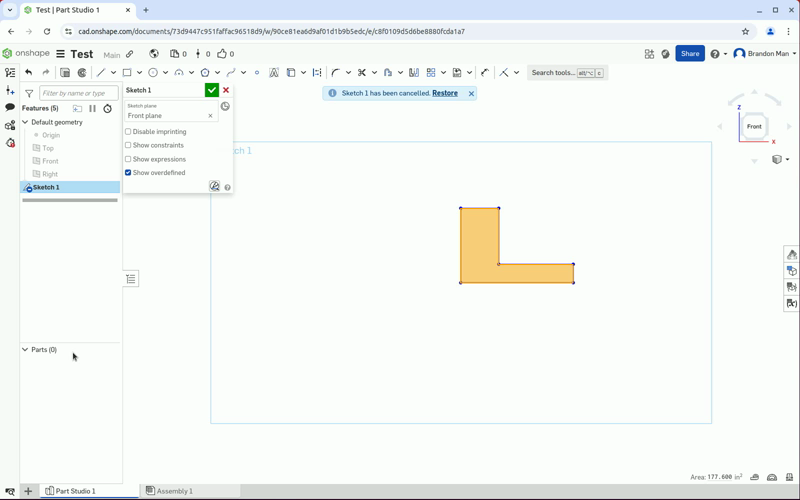
key(shift+e)
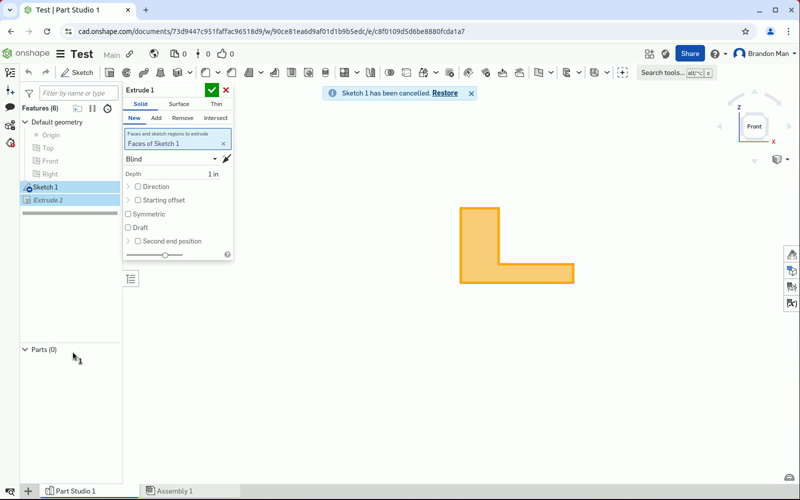
mouse_move(143, 106)
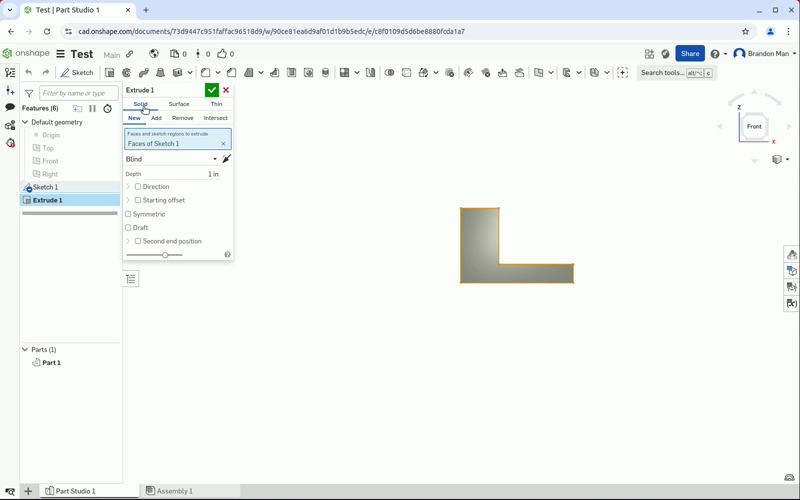
click(143, 106)
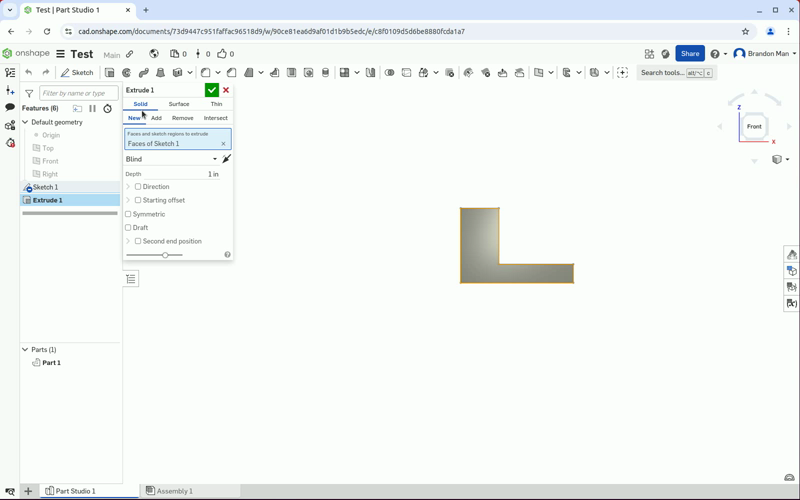
mouse_move(137, 120)
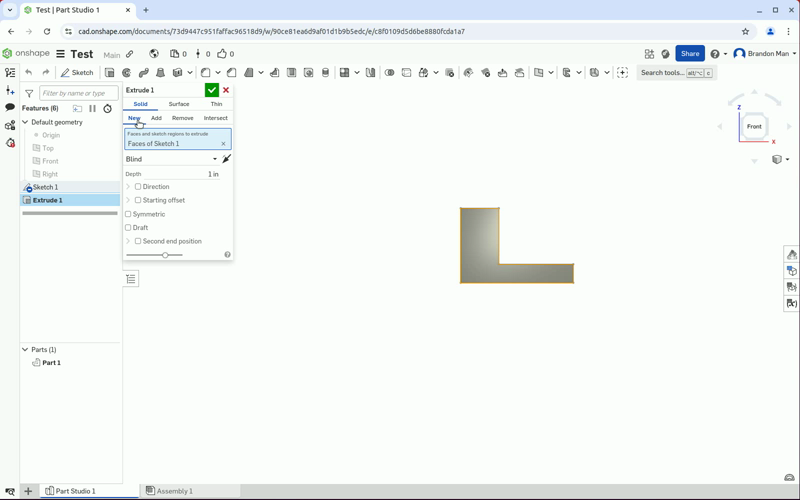
click(137, 120)
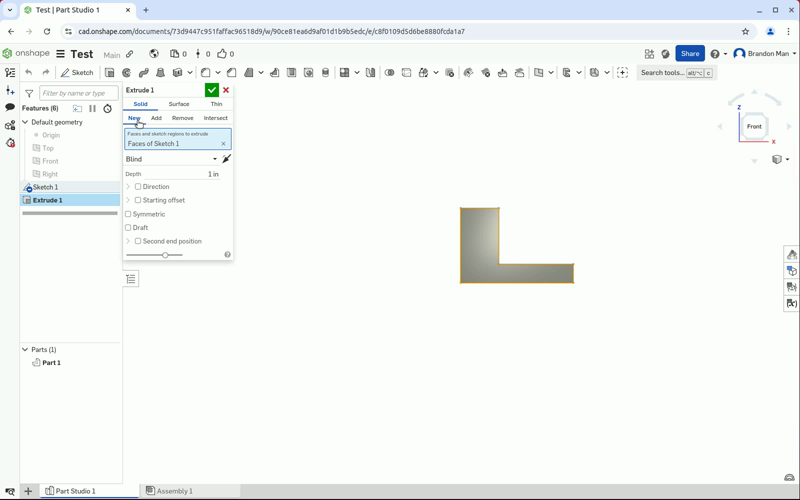
key(tab, 4)
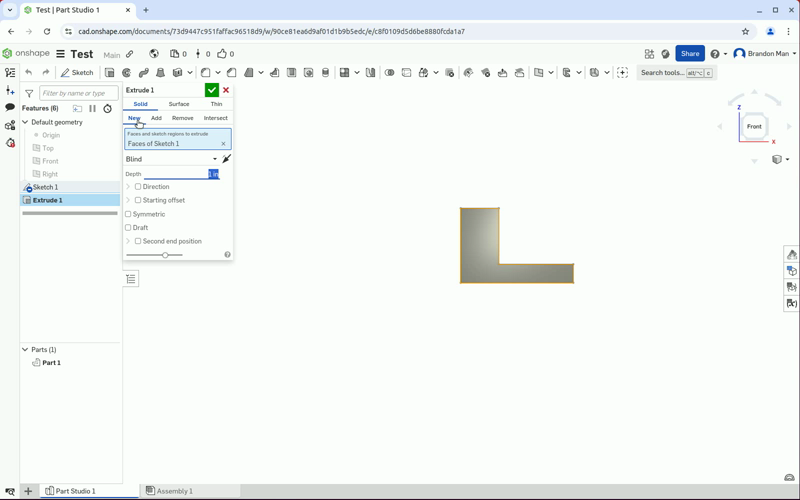
text(19.257)
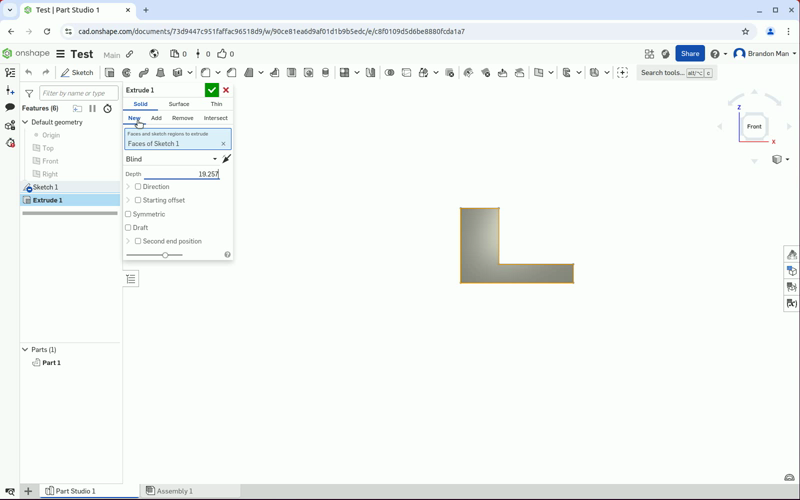
key(enter)
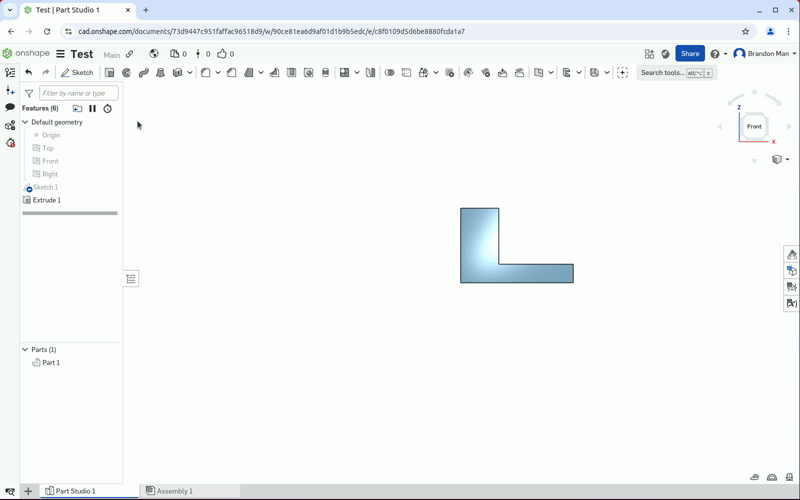
key(shift+h)
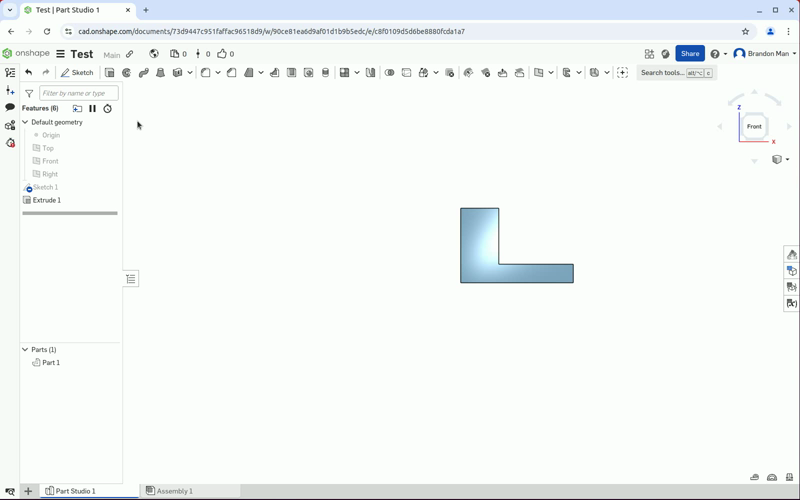
key(shift+h)
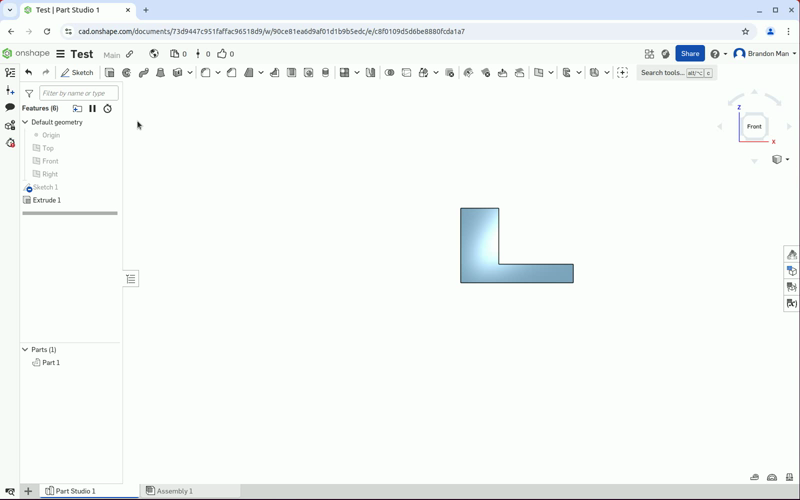
mouse_move(73, 189)
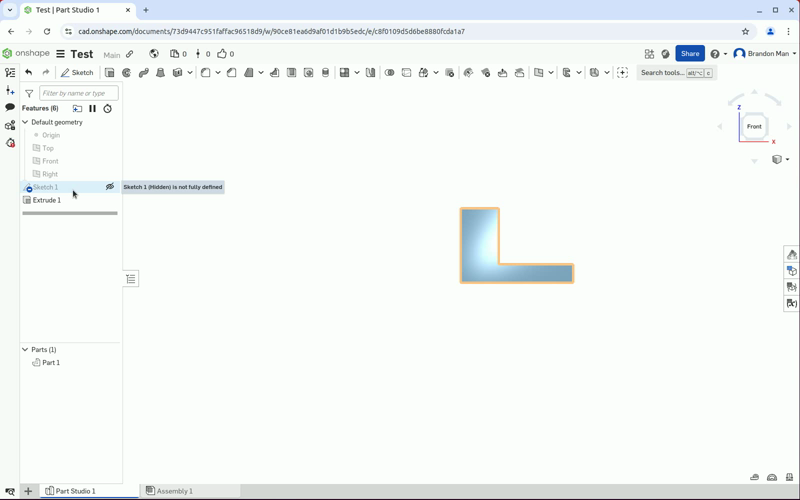
click(73, 189)
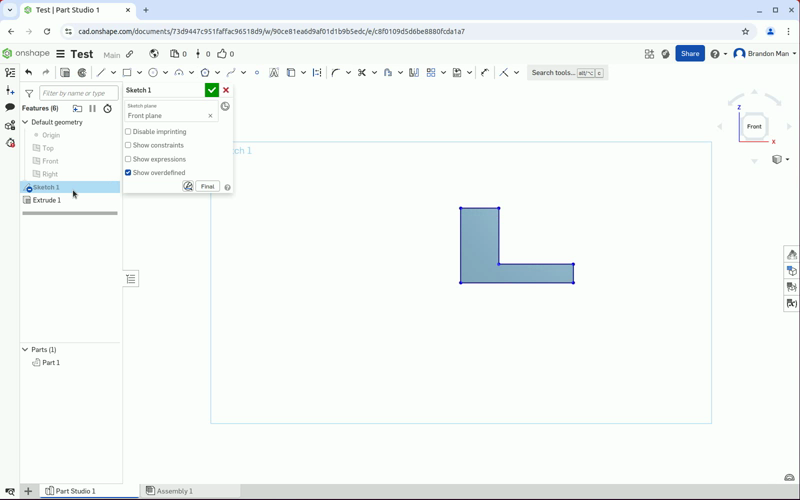
mouse_move(229, 92)
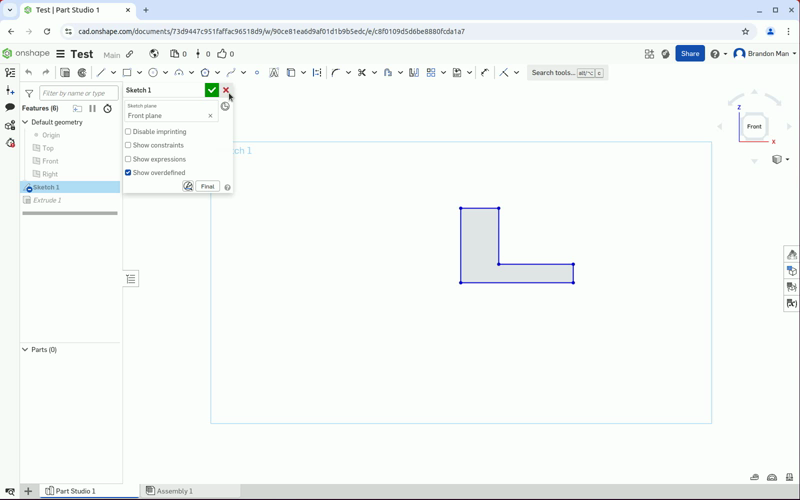
click(229, 92)
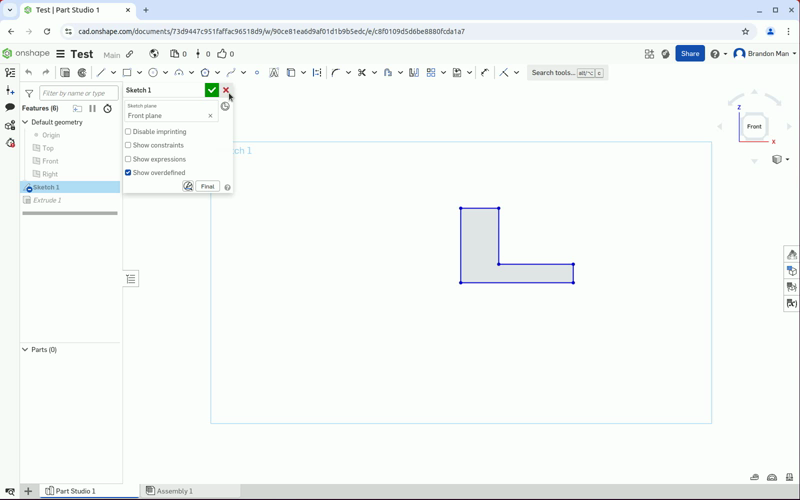
key(shift+s)
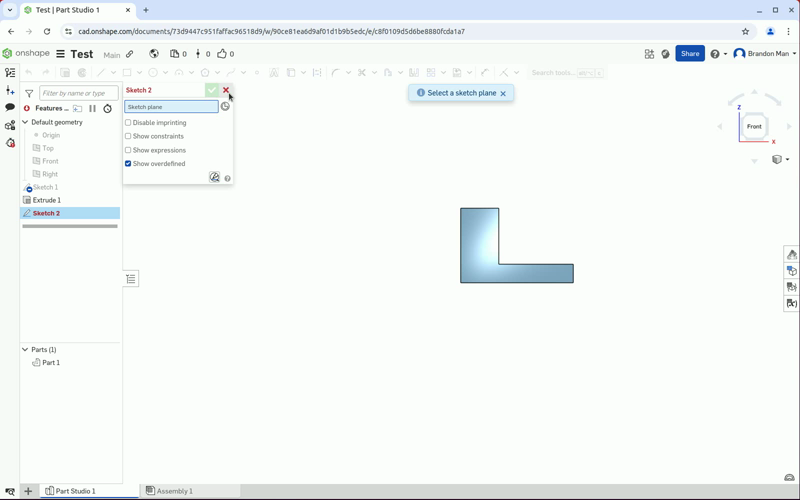
mouse_move(73, 163)
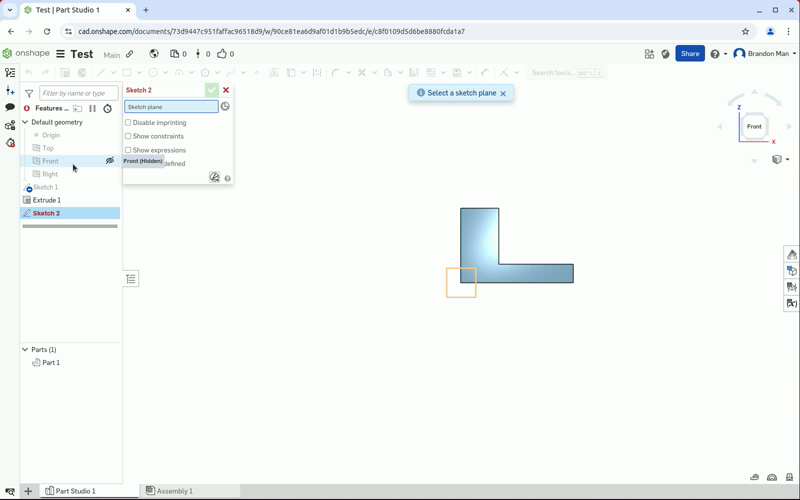
click(73, 163)
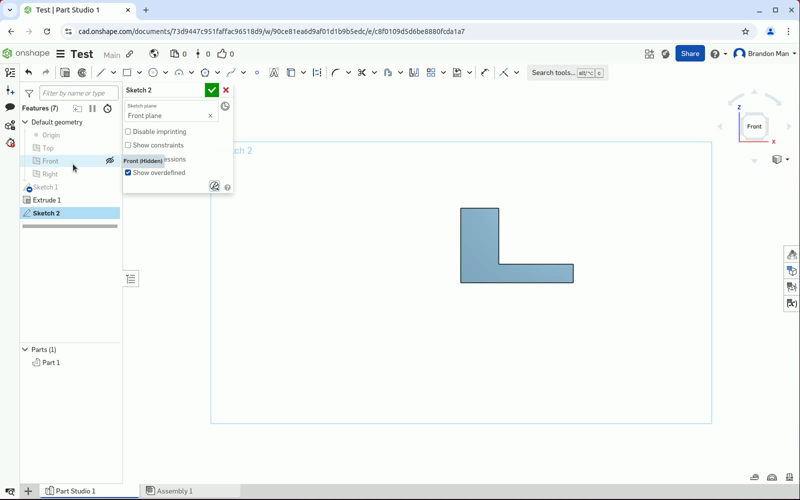
mouse_move(73, 352)
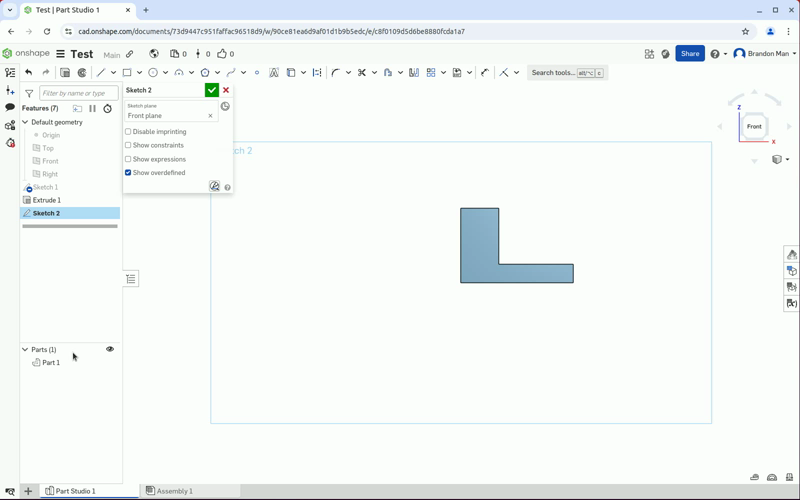
key(y)
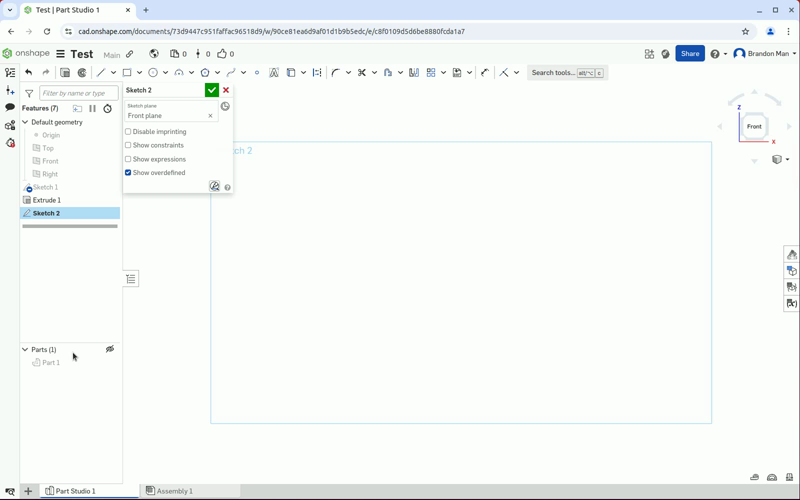
key(l)
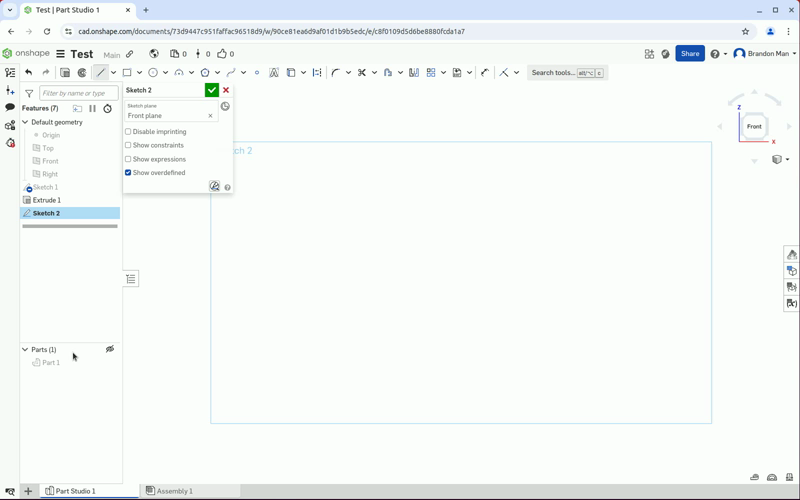
key_down(shift)
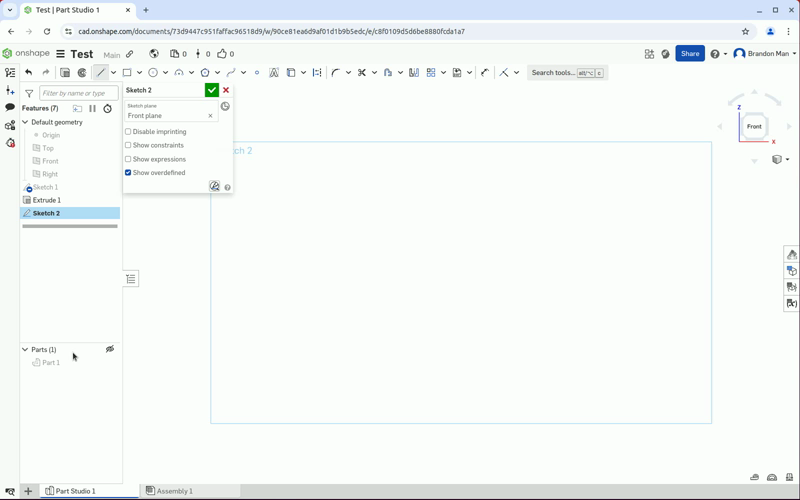
mouse_move(498, 264)
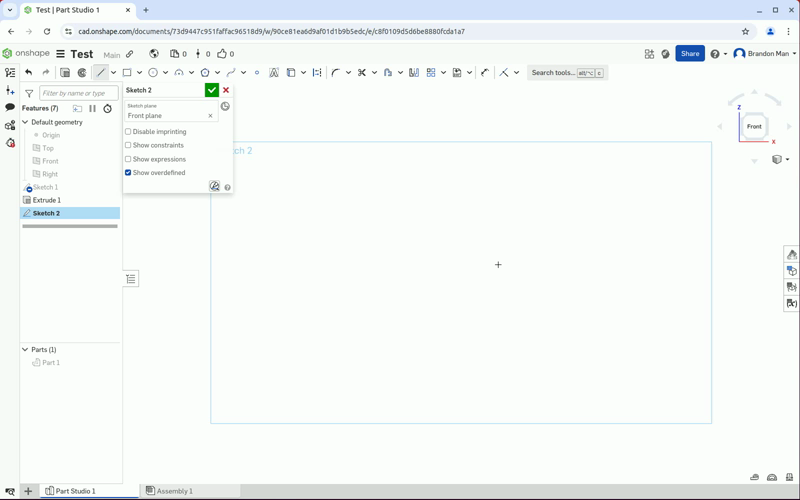
click(498, 264)
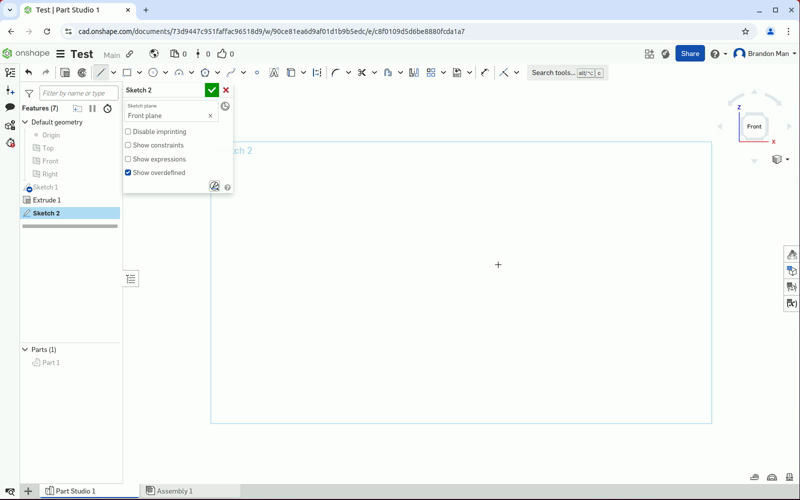
key_up(shift)
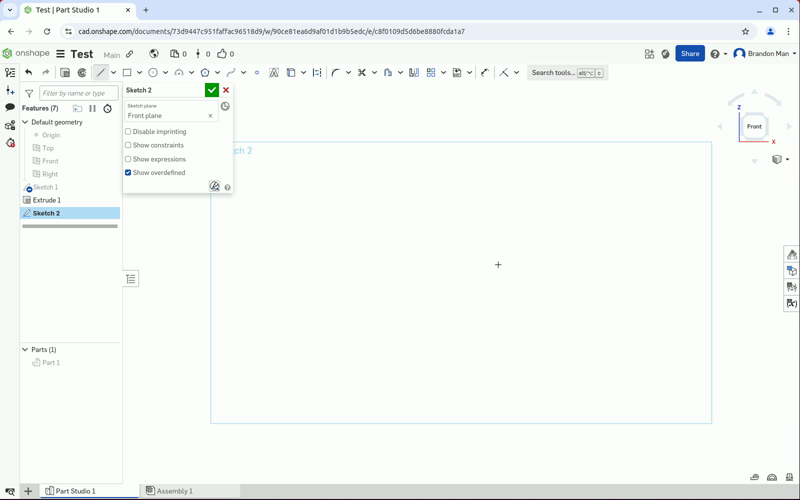
key_down(shift)
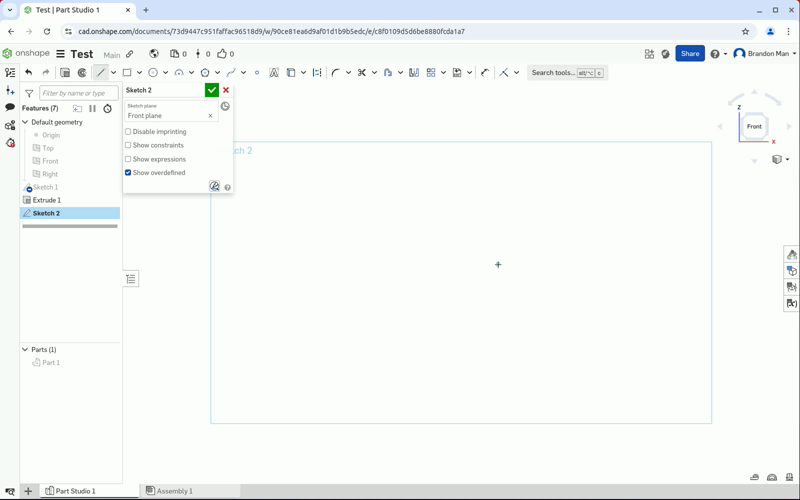
mouse_move(573, 264)
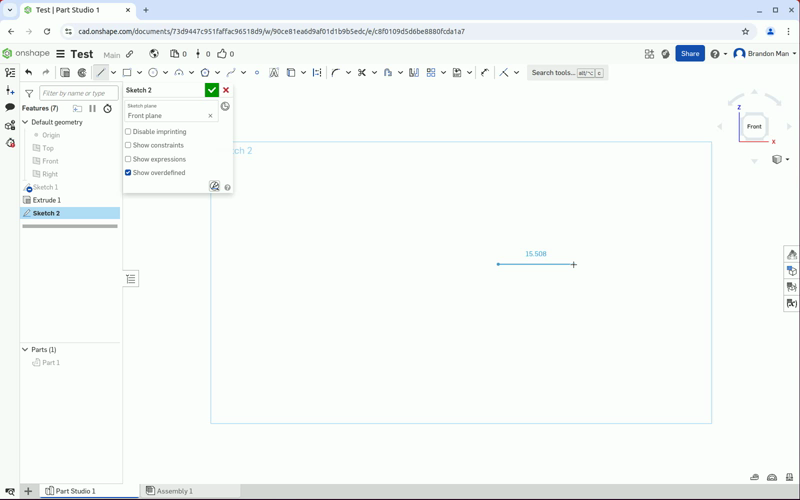
click(573, 264)
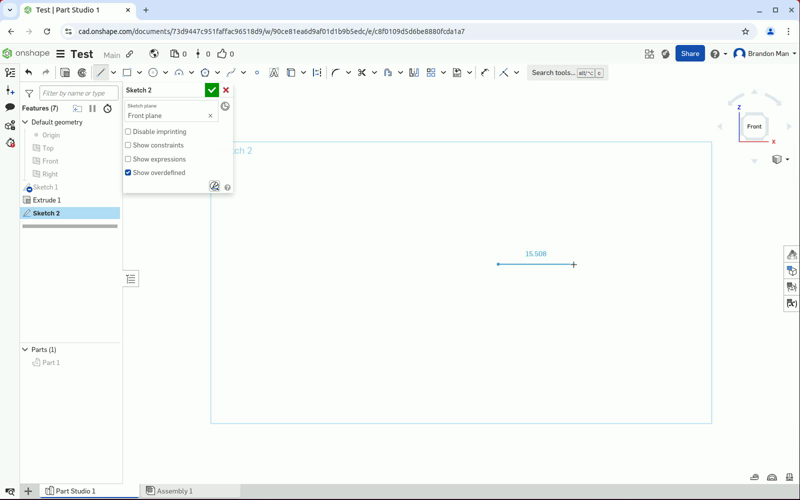
key_up(shift)
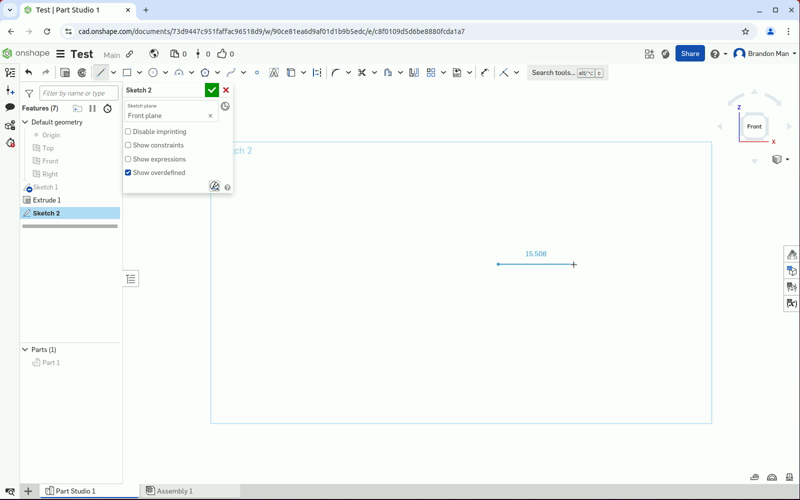
key_down(shift)
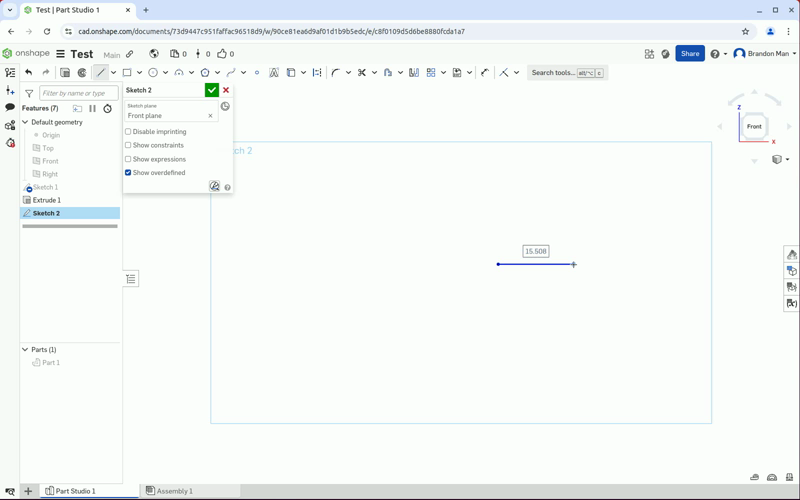
mouse_move(589, 264)
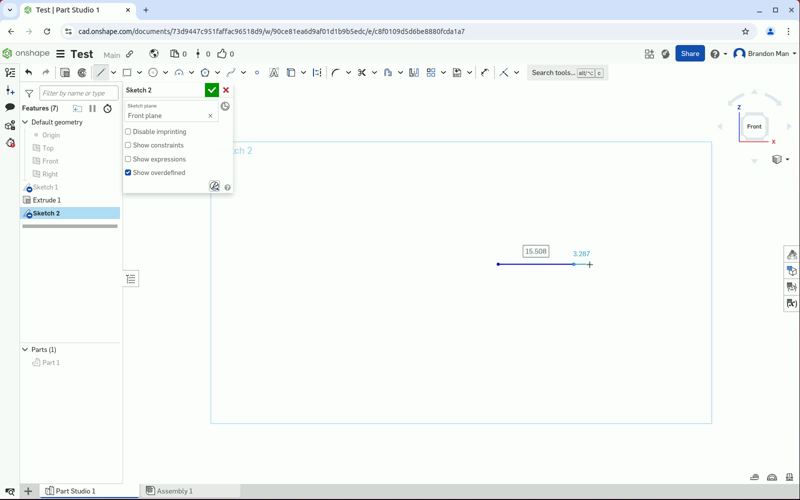
mouse_move(573, 207)
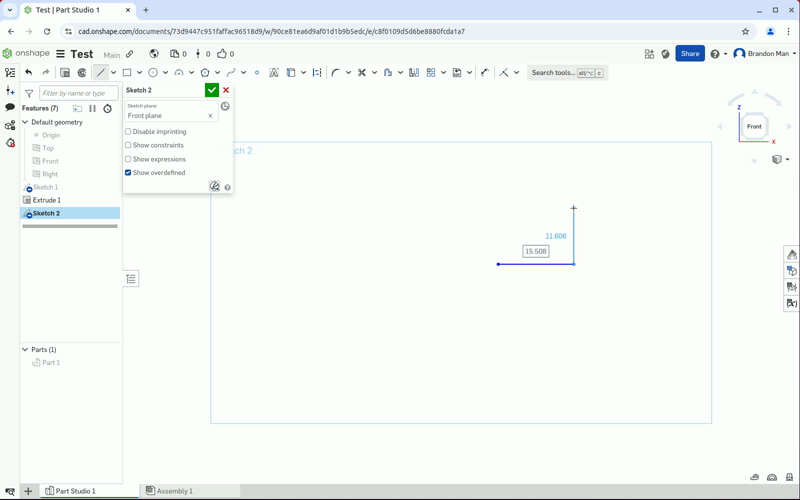
click(573, 207)
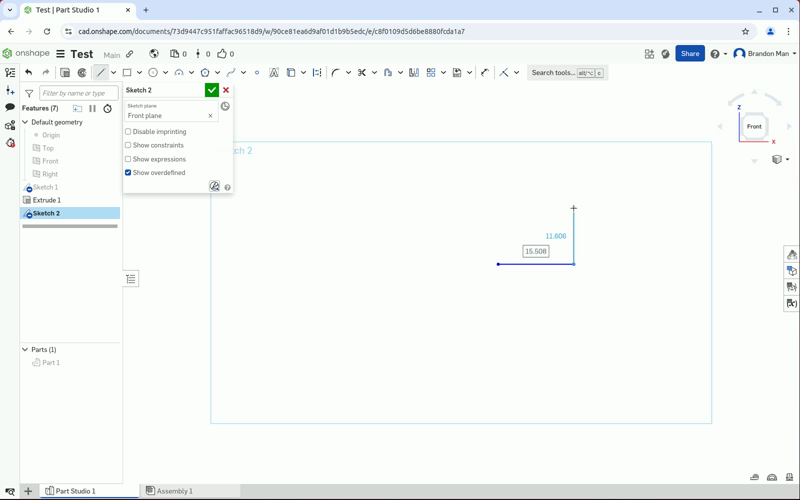
key_up(shift)
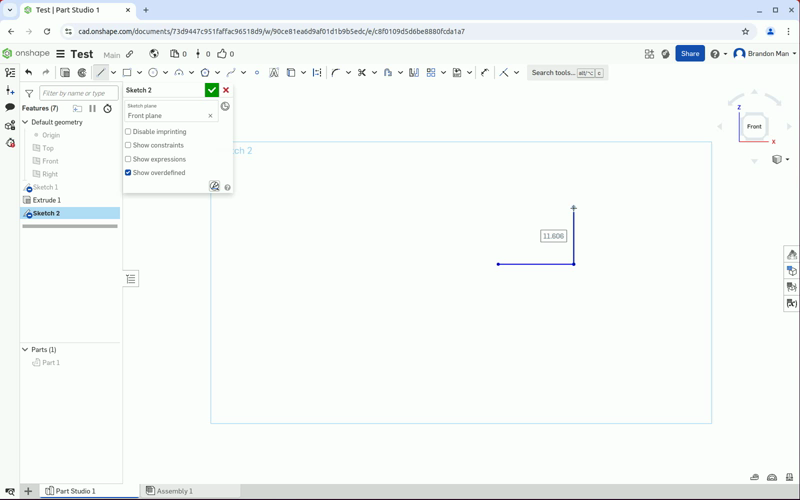
key_down(shift)
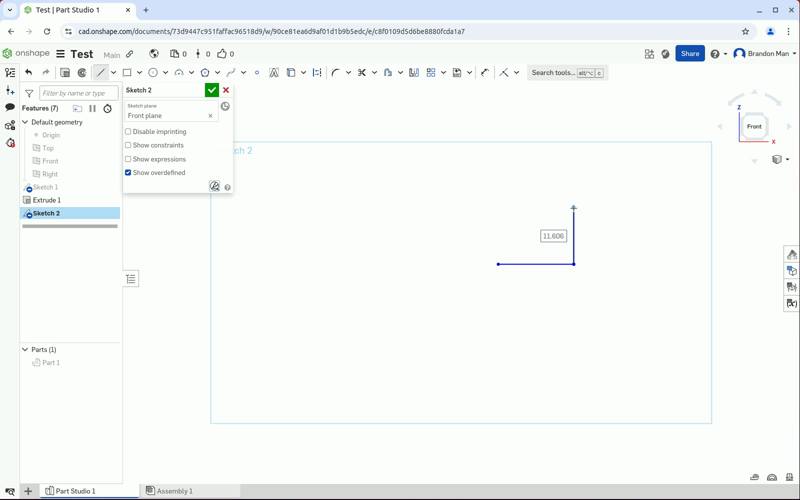
mouse_move(498, 207)
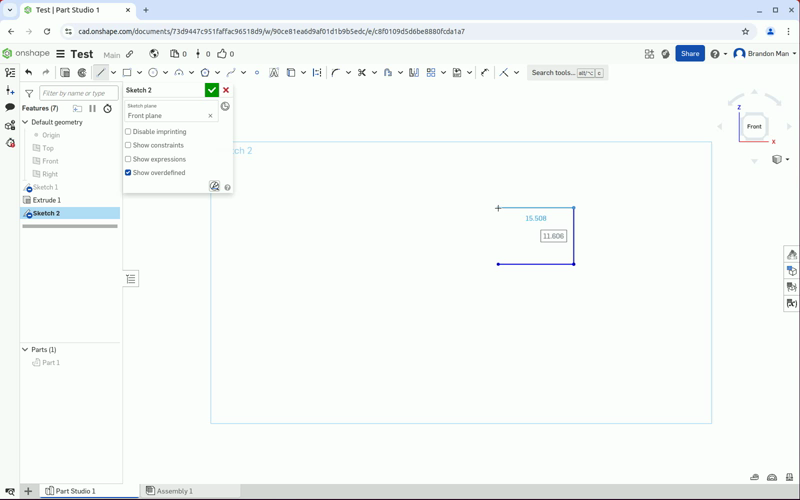
click(498, 207)
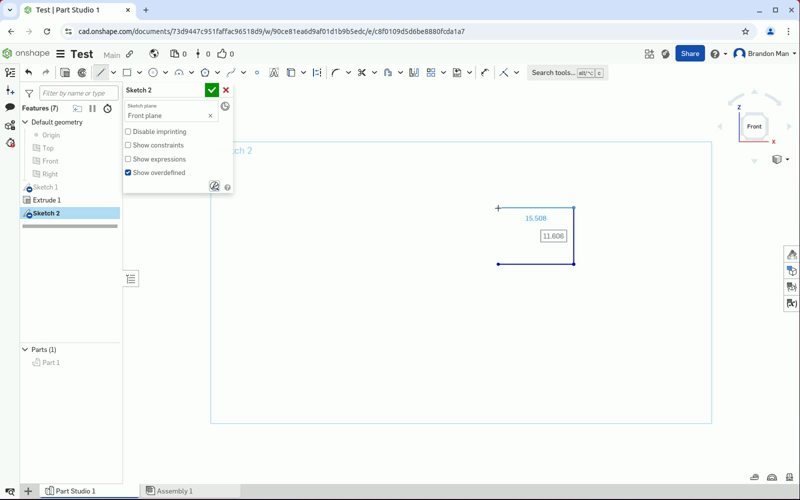
key_up(shift)
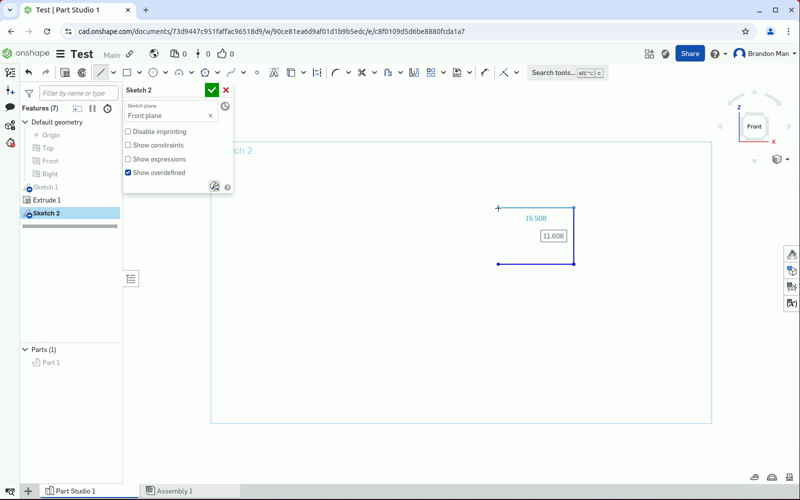
mouse_move(528, 207)
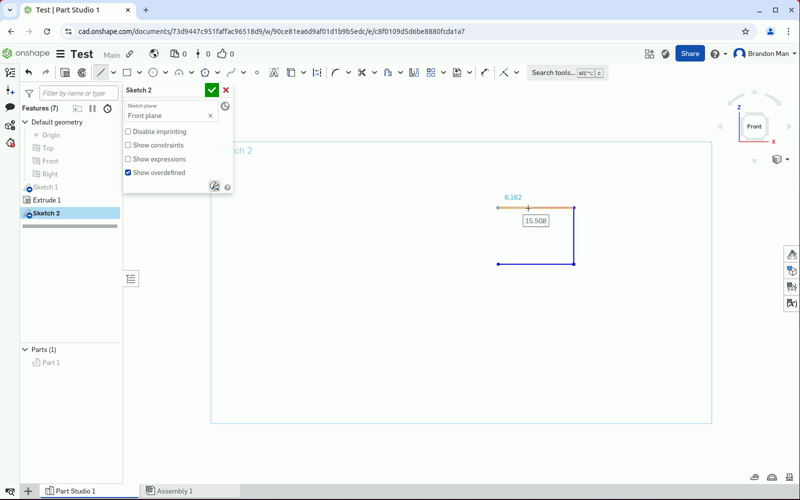
key_down(shift)
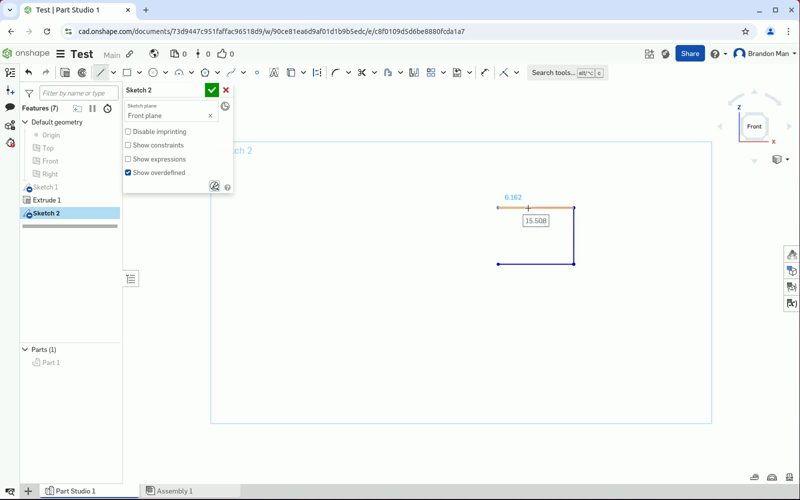
mouse_move(498, 264)
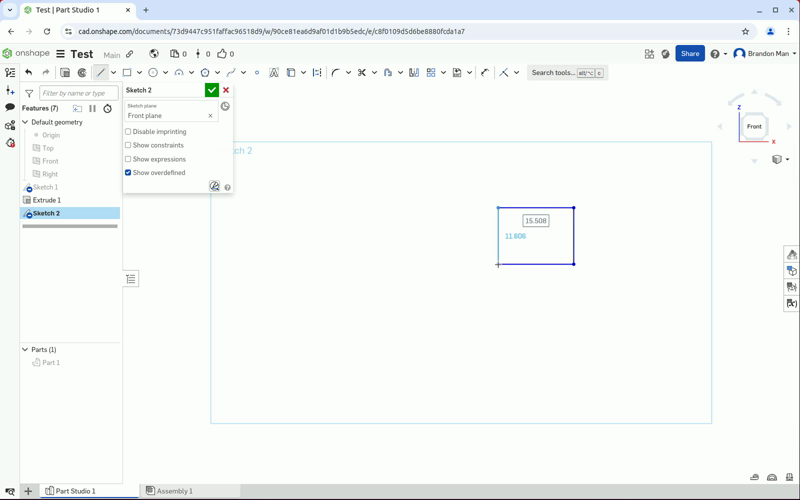
key_up(shift)
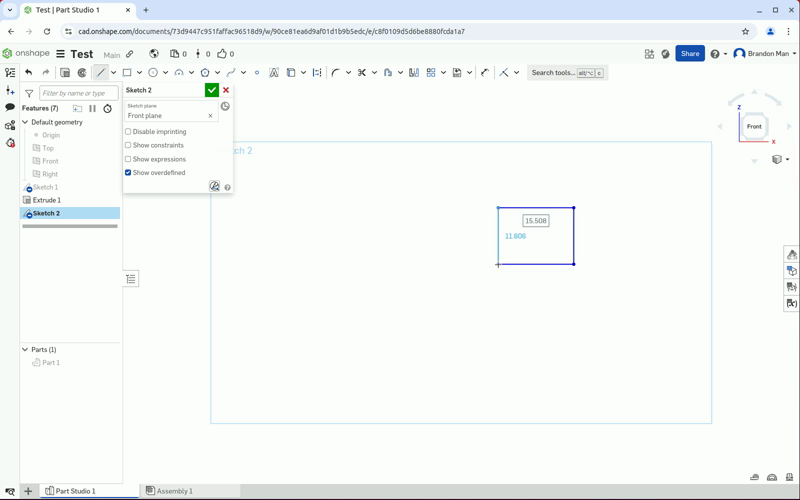
click(498, 264)
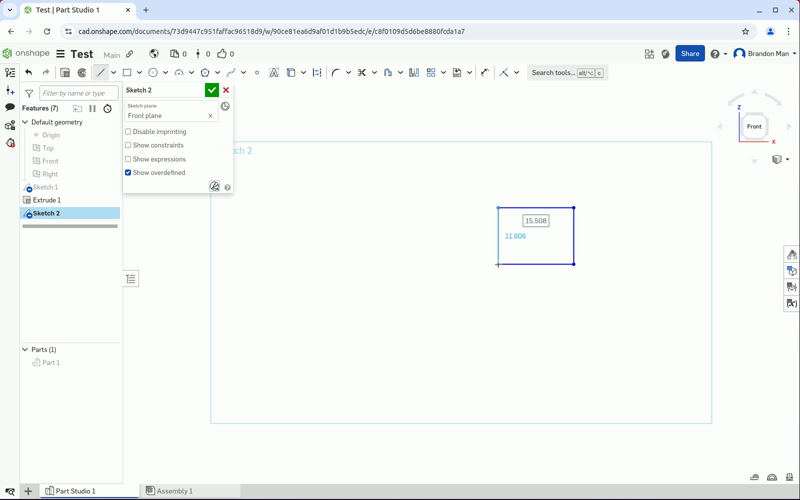
key(esc)
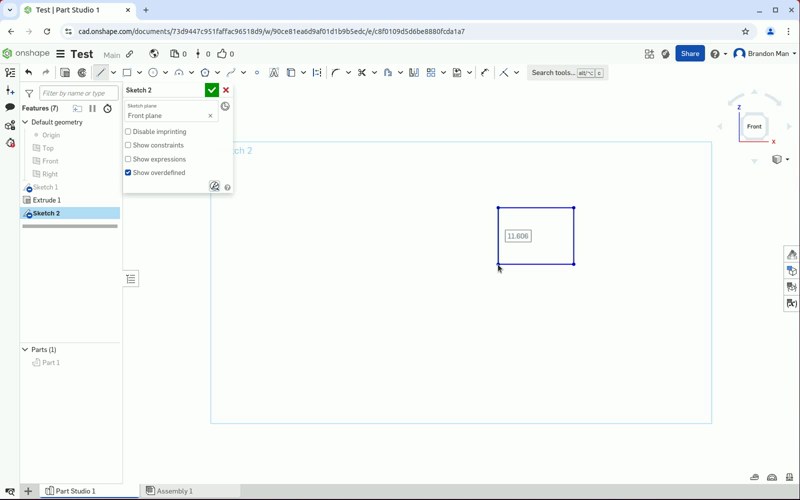
mouse_move(505, 248)
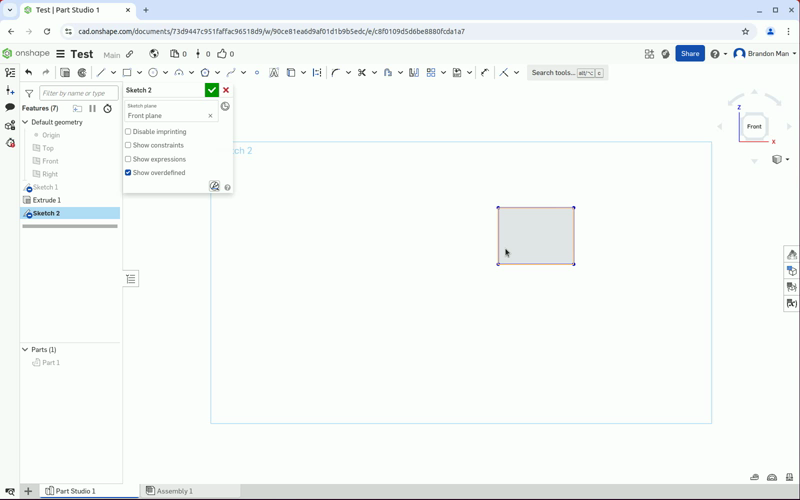
click(505, 248)
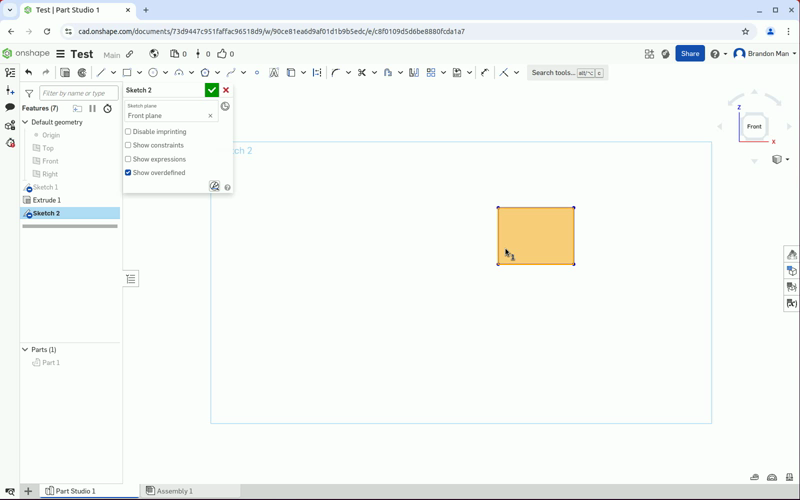
mouse_move(73, 352)
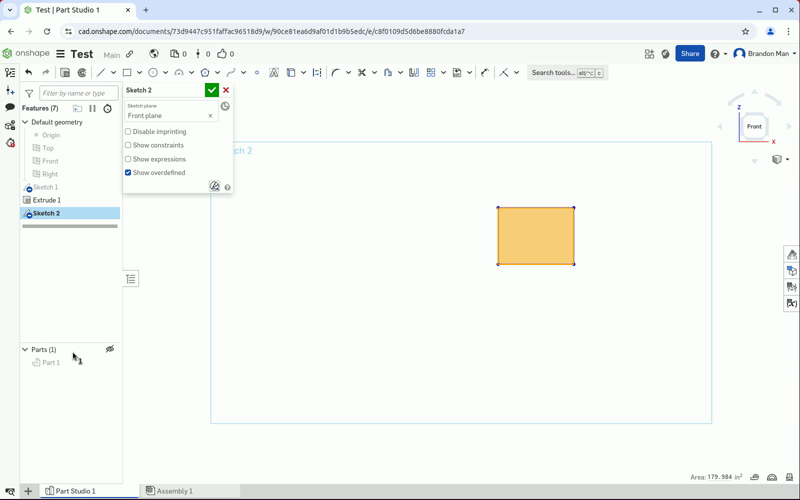
key(shift+y)
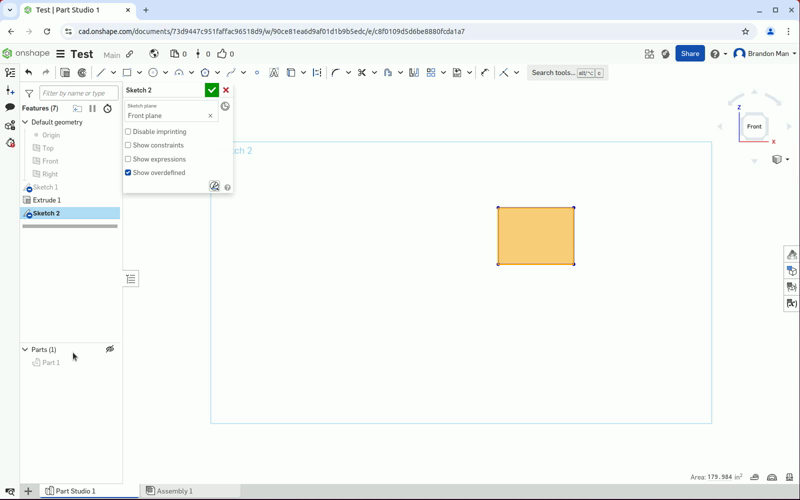
key(shift+e)
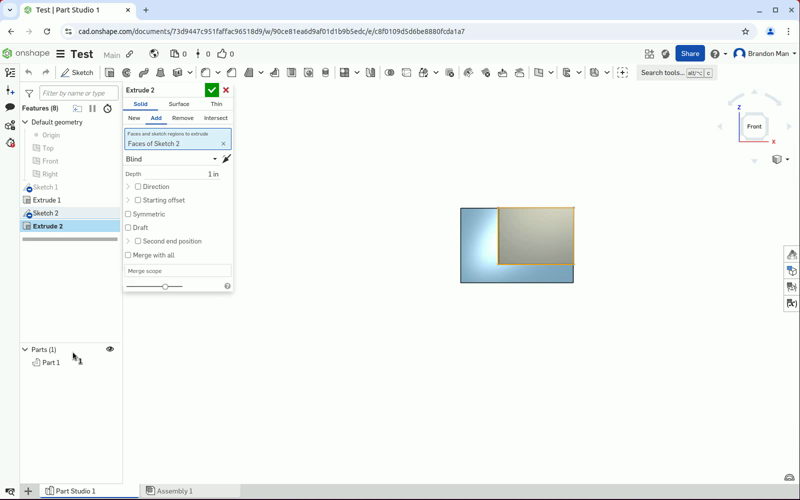
mouse_move(143, 106)
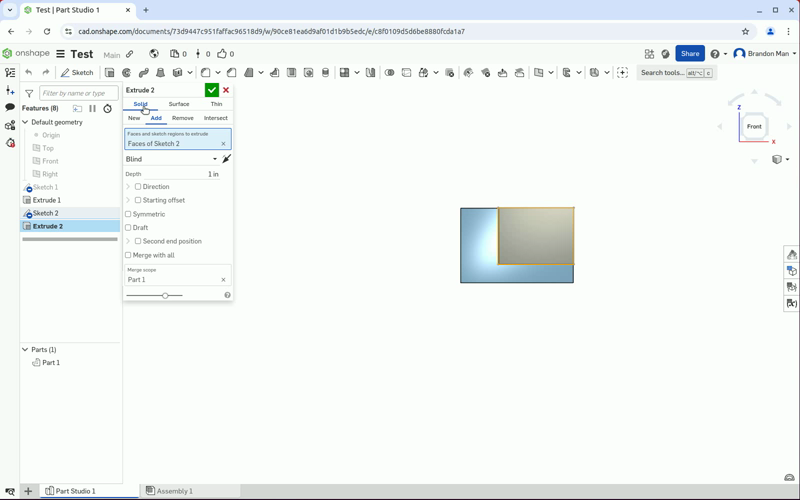
click(143, 106)
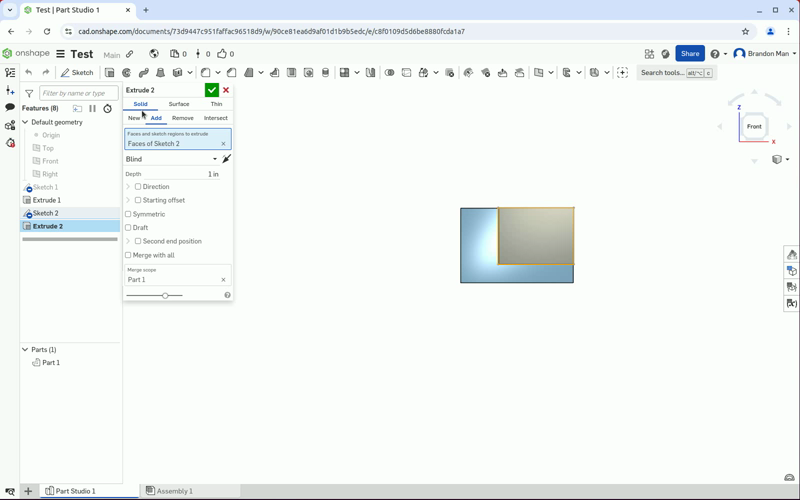
mouse_move(137, 120)
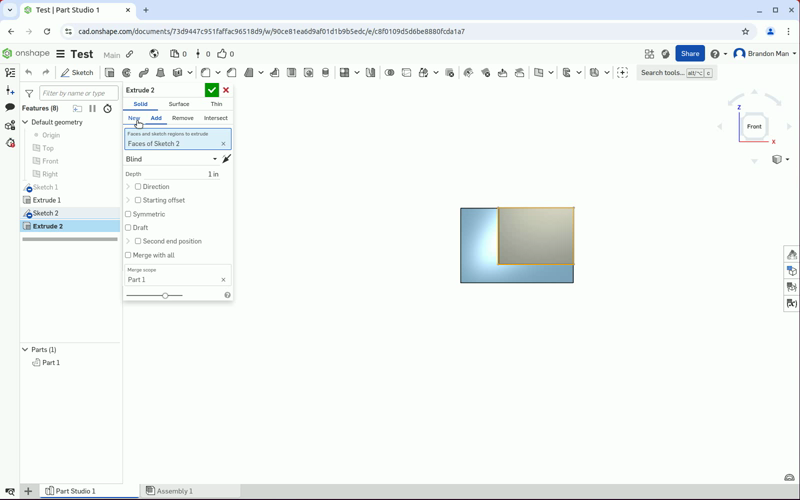
click(137, 120)
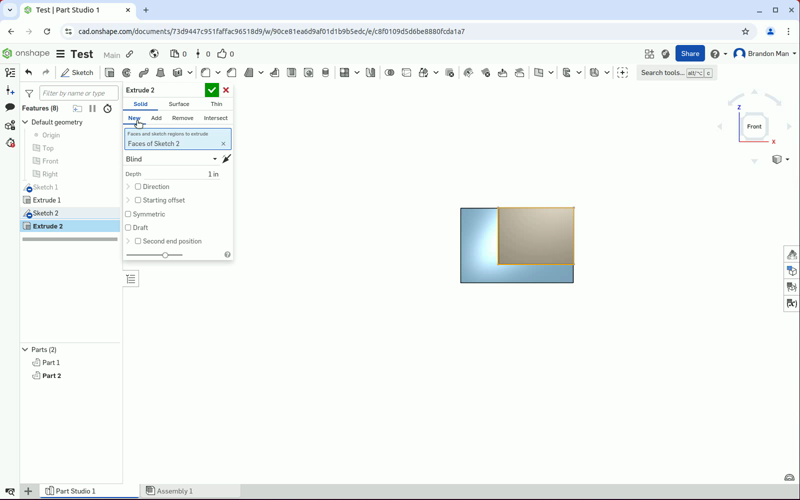
key(tab, 4)
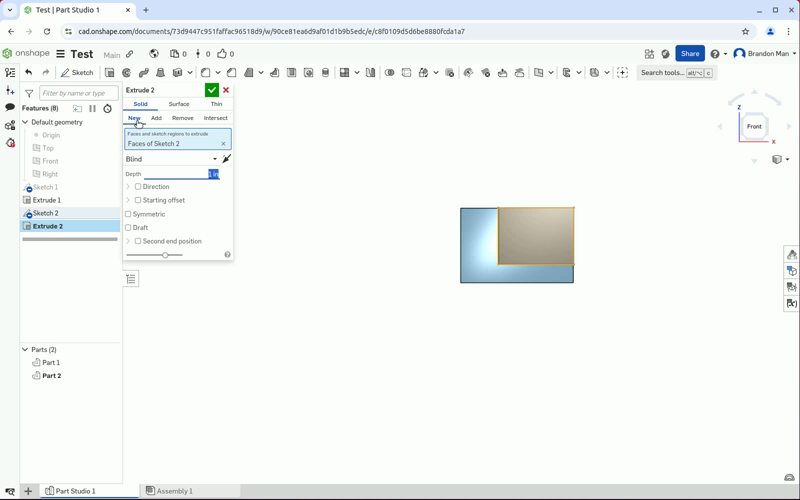
text(19.257)
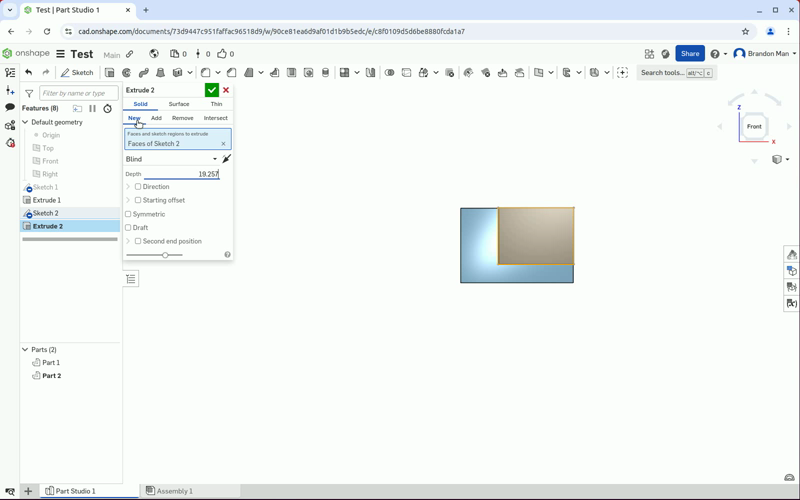
key(enter)
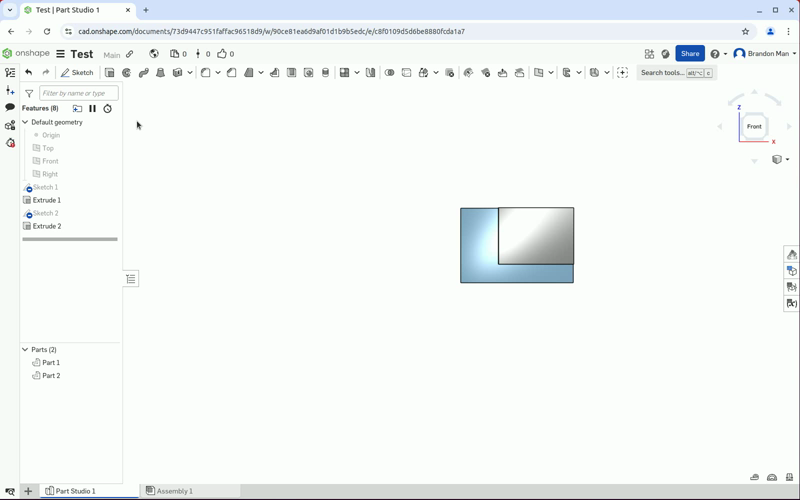
key(shift+h)
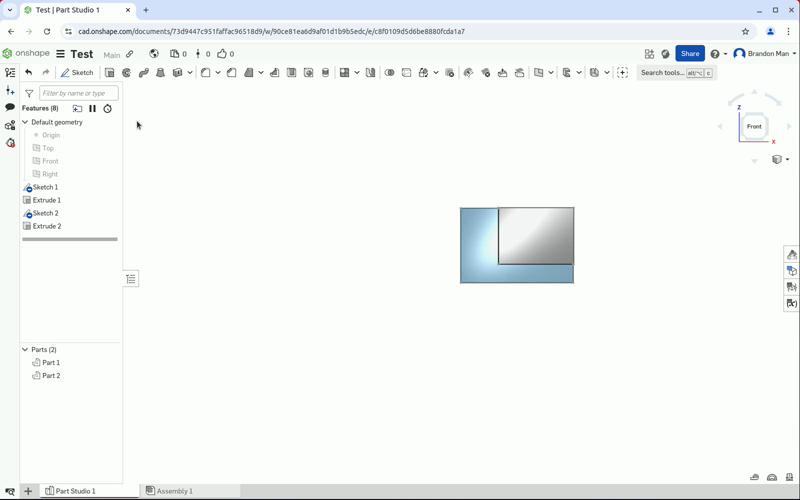
key(shift+h)
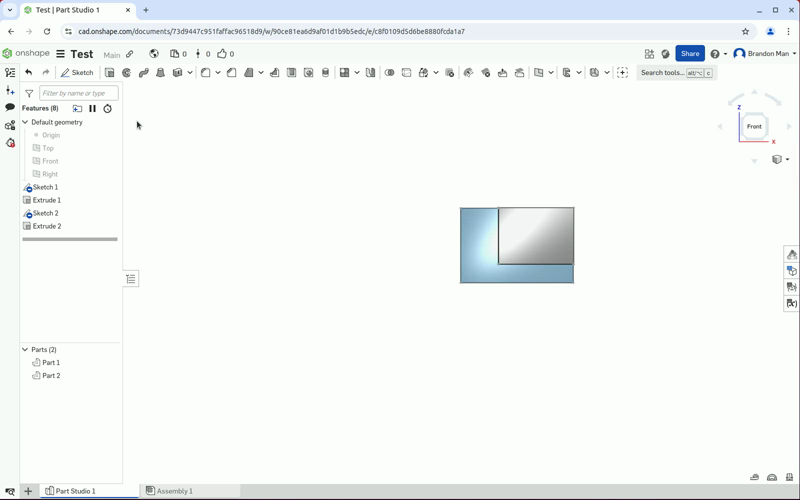
key(shift+7)
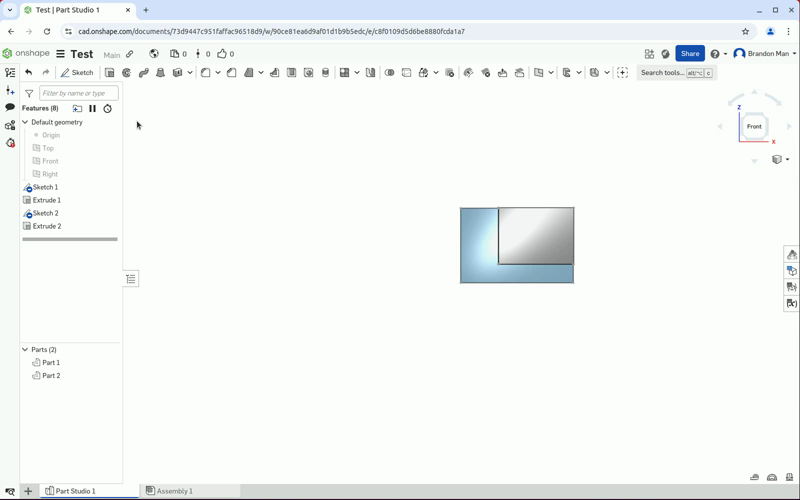
key(left, 2)
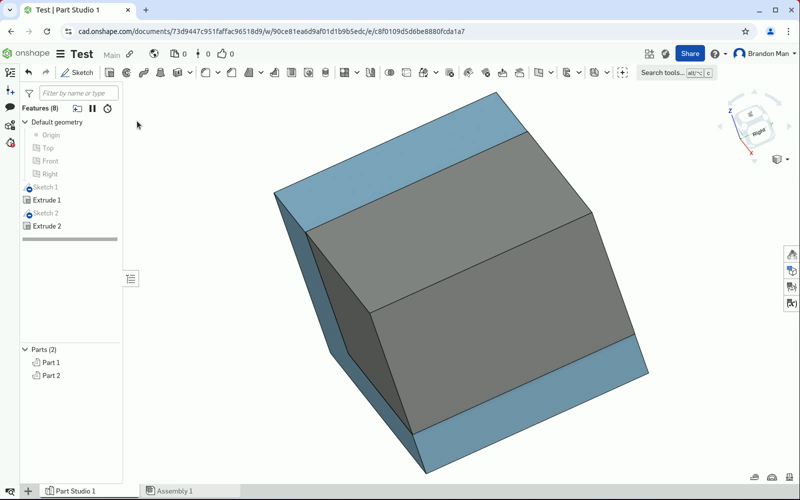
key(down, 2)
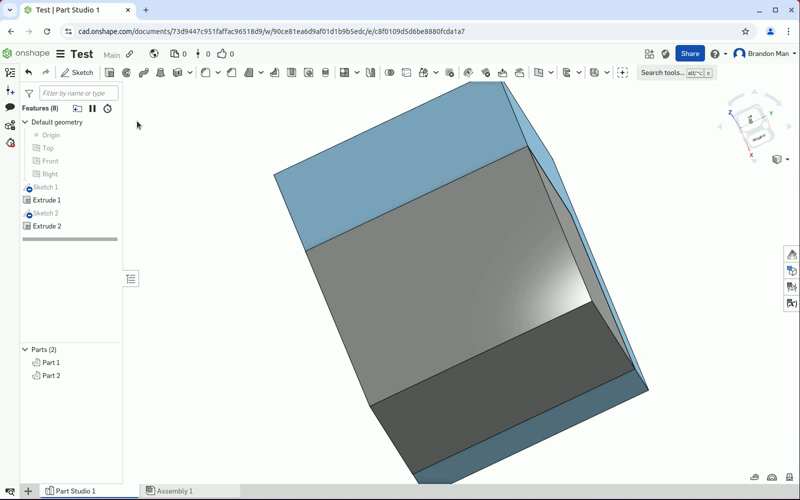
key(up, 2)
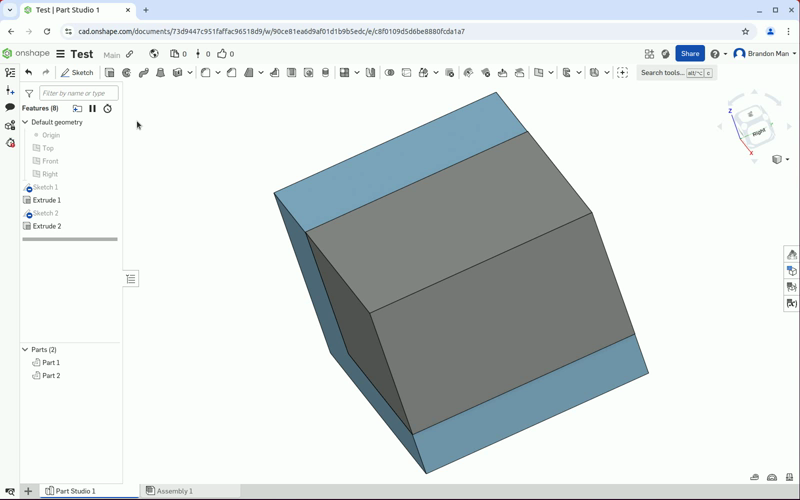
key(right, 2)
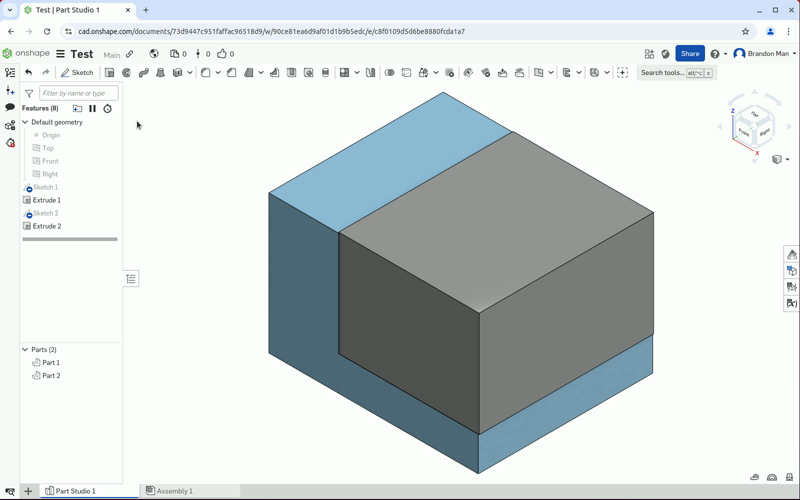
mouse_move(73, 189)
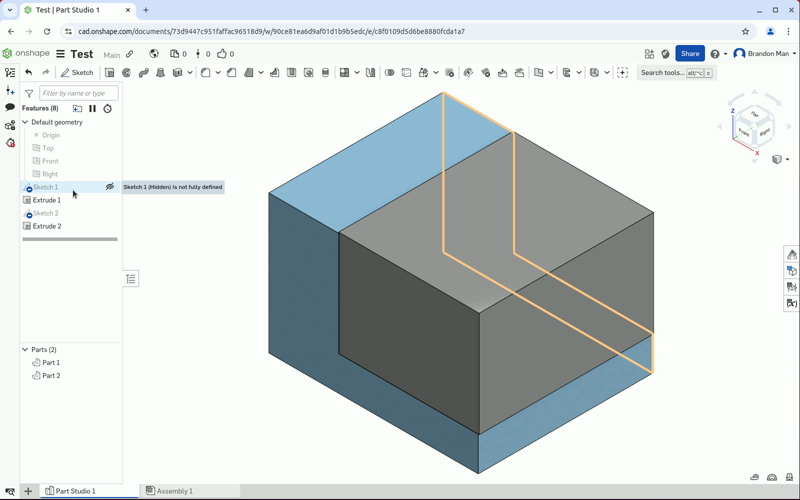
click(73, 189)